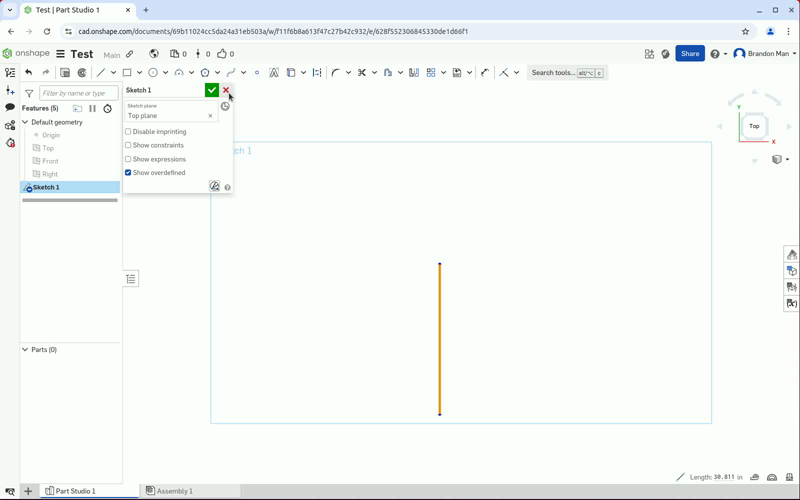
key(shift+h)
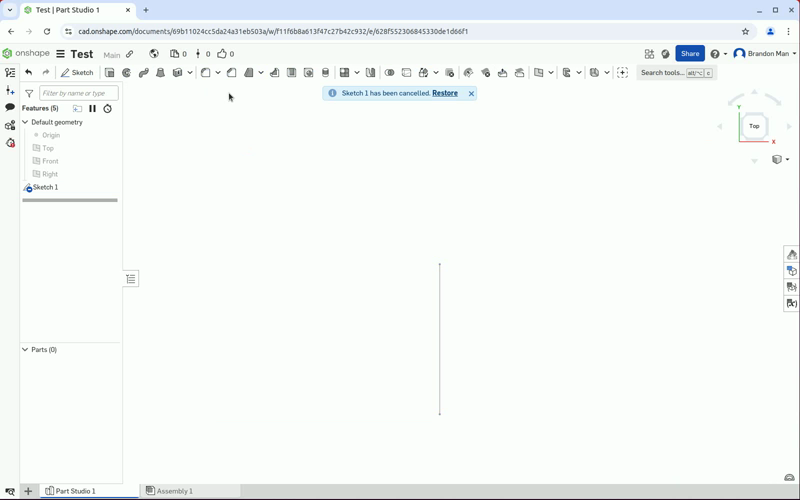
key(shift+s)
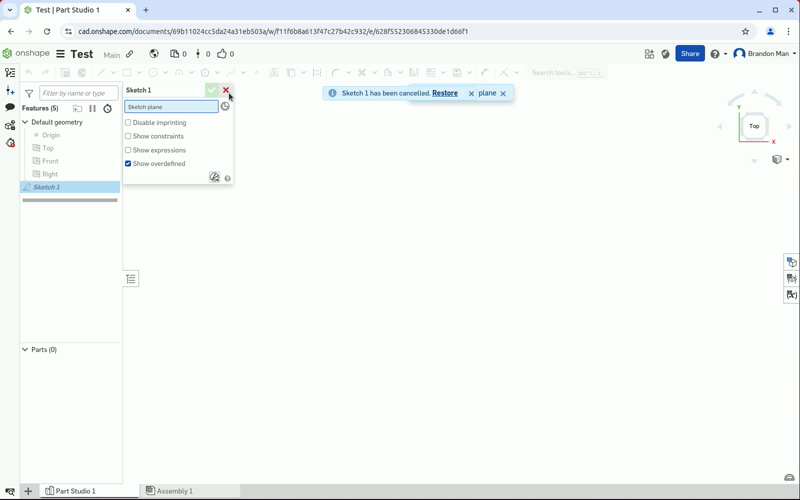
mouse_move(73, 150)
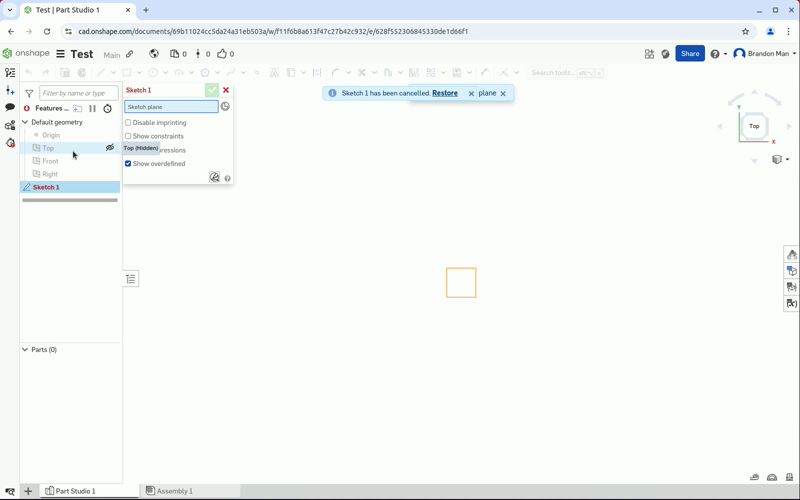
click(73, 150)
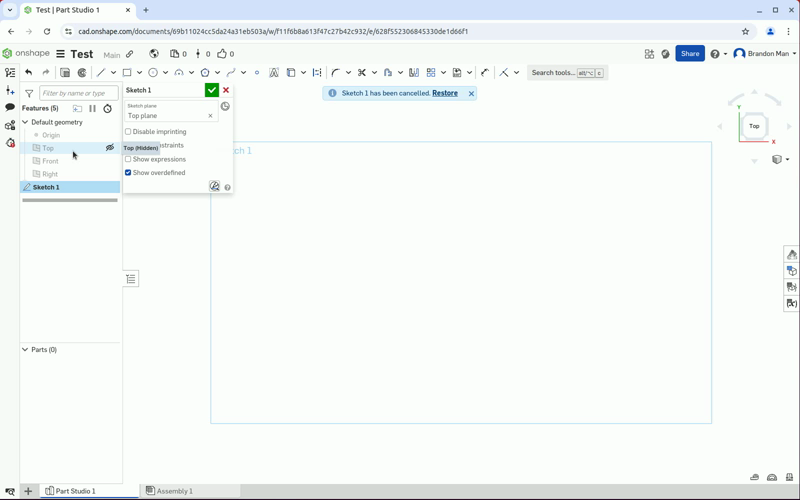
mouse_move(73, 352)
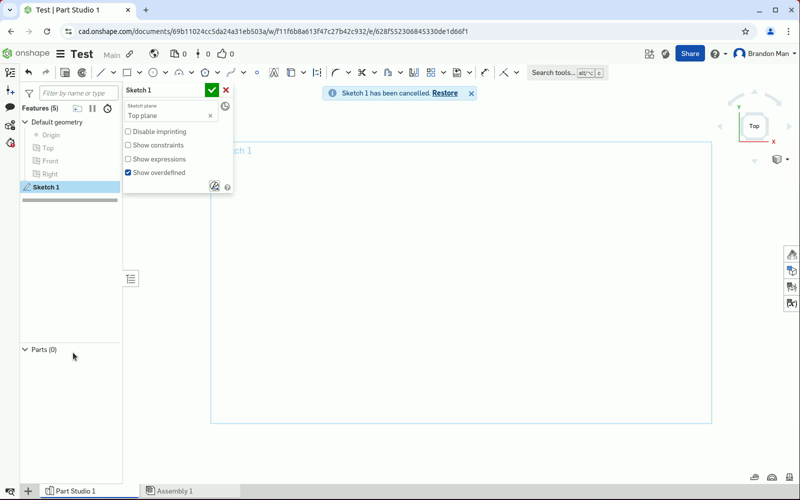
key(y)
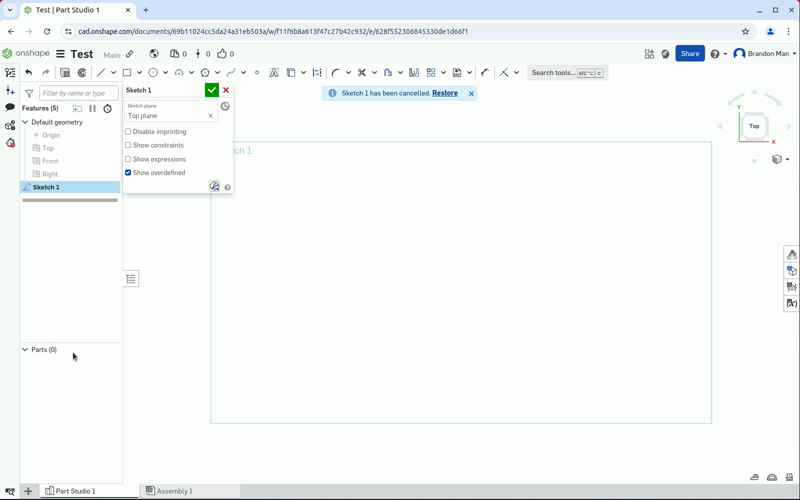
key(l)
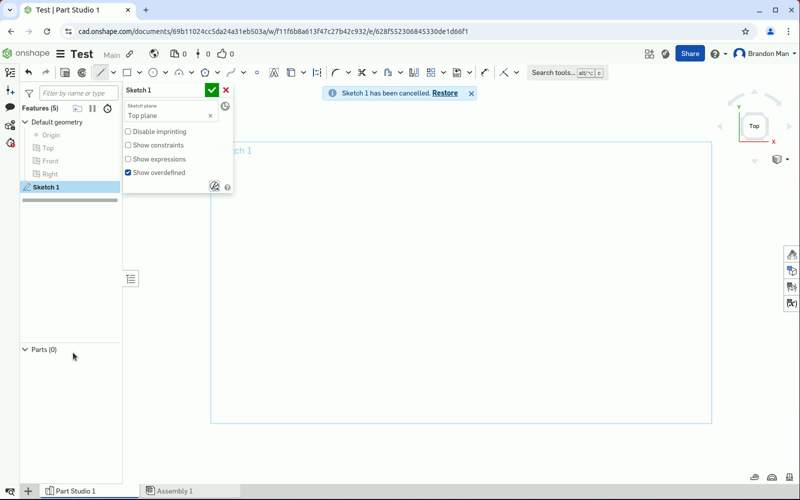
key_down(shift)
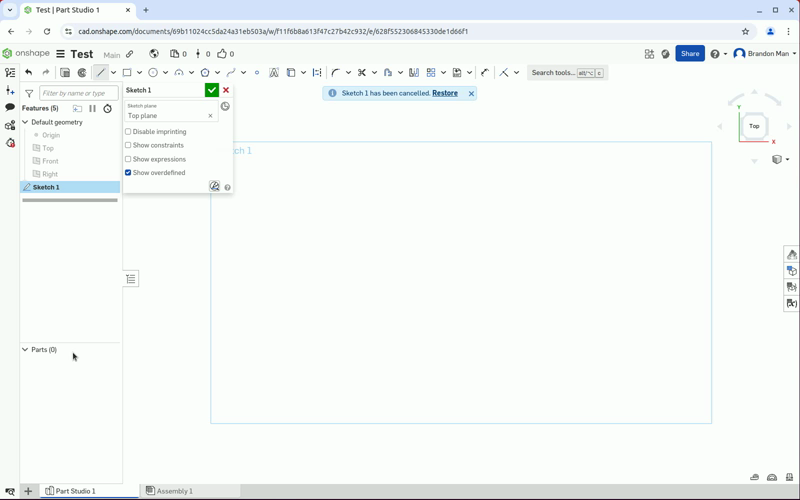
mouse_move(460, 282)
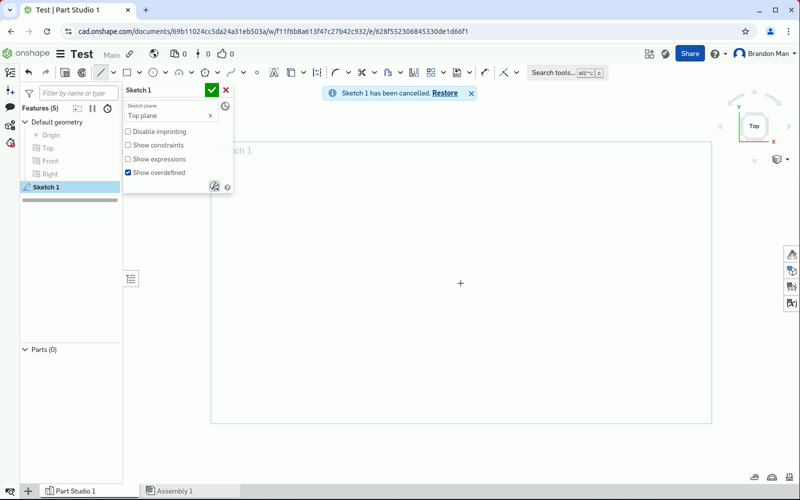
click(460, 282)
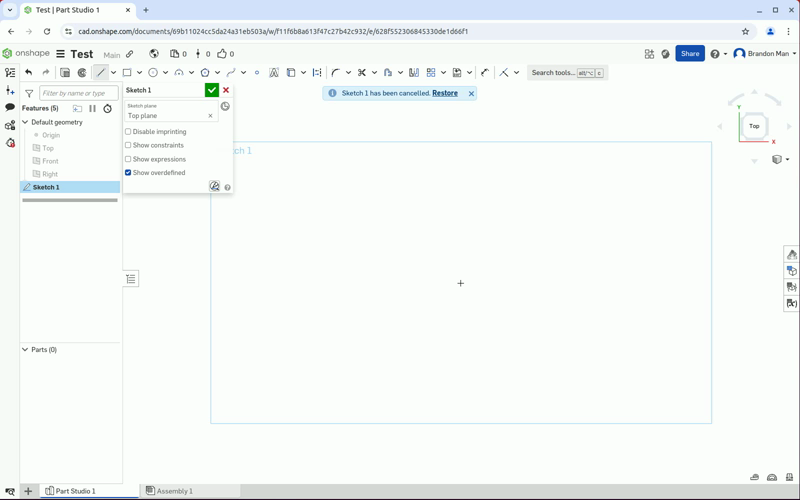
key_up(shift)
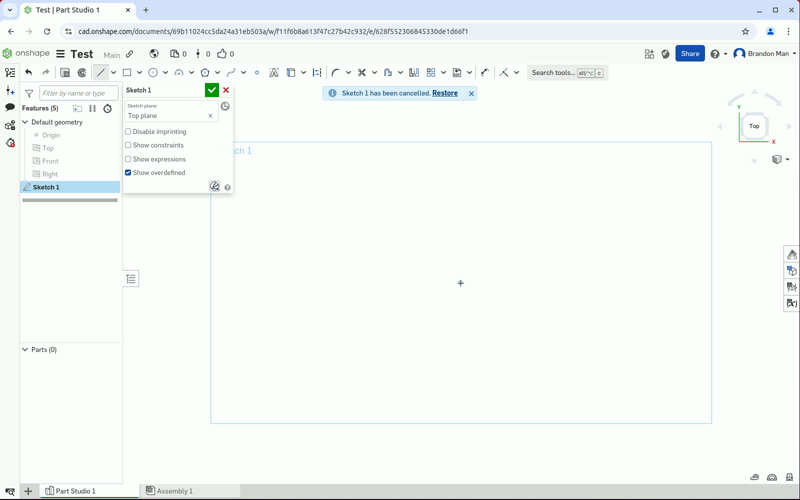
key_down(shift)
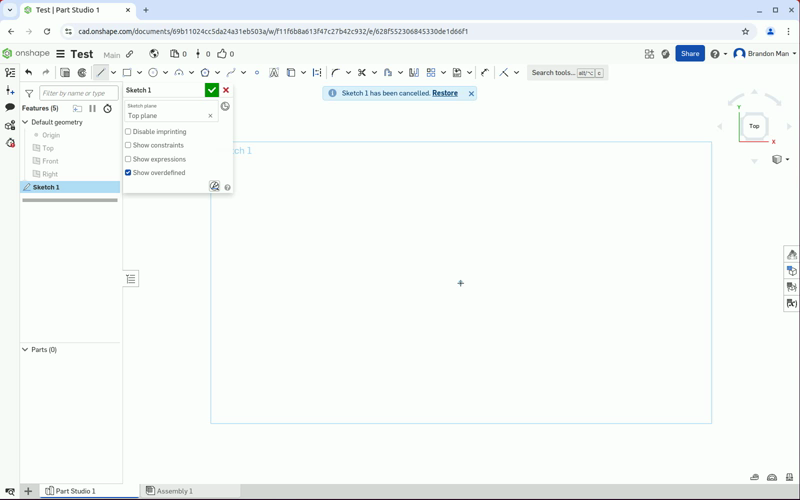
mouse_move(535, 282)
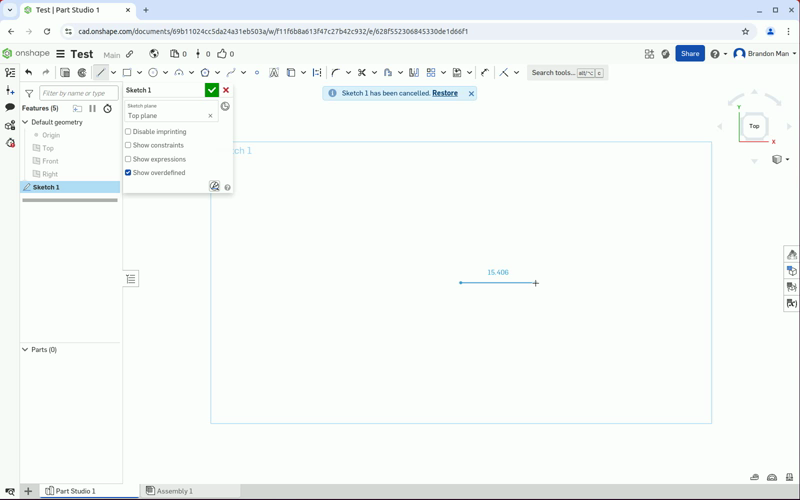
click(535, 282)
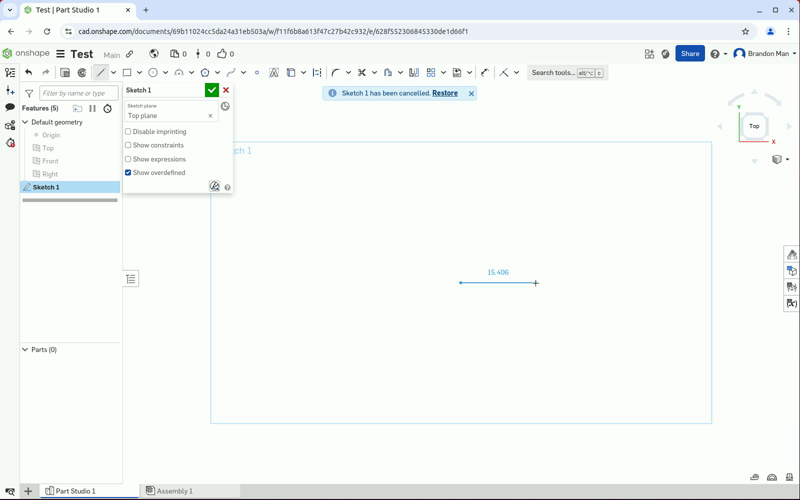
key_up(shift)
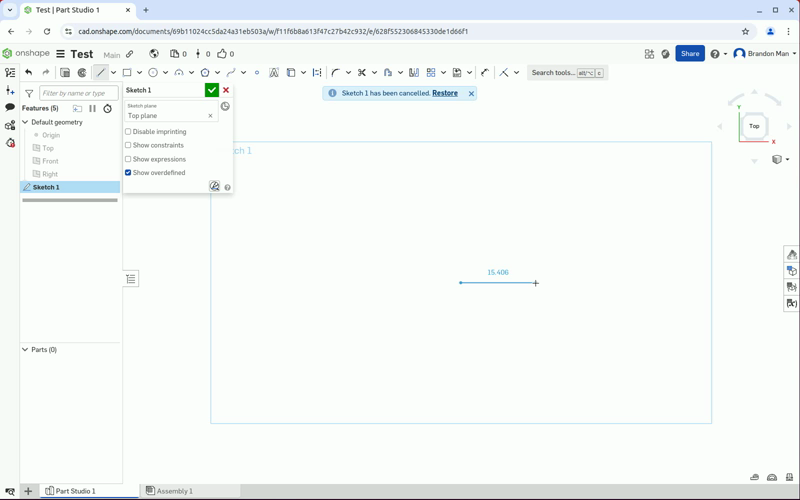
key_down(shift)
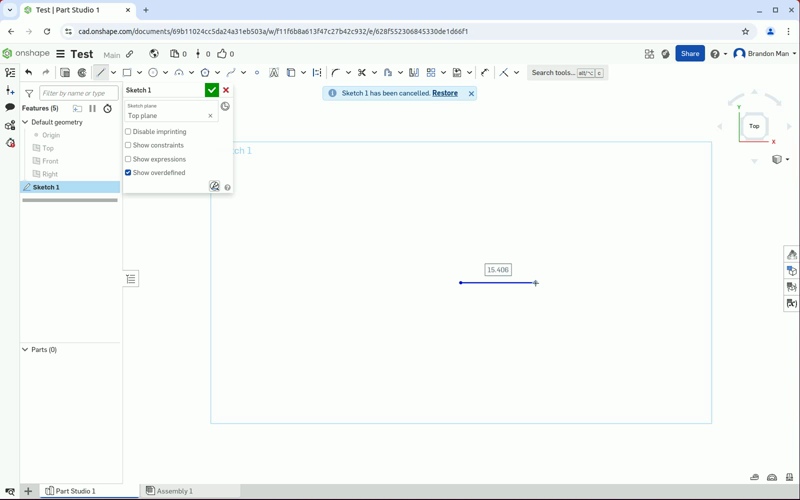
mouse_move(535, 170)
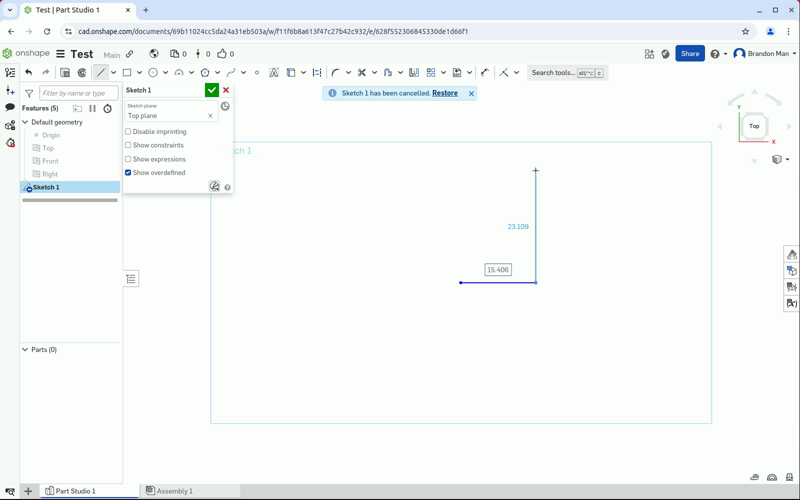
click(535, 170)
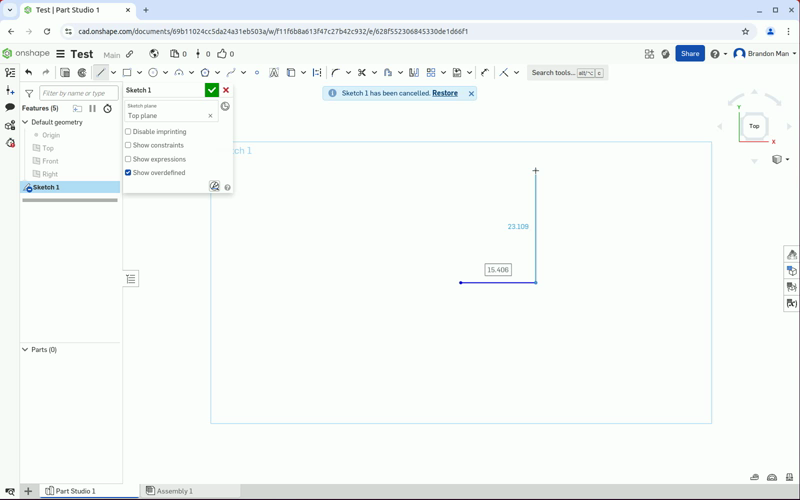
key_up(shift)
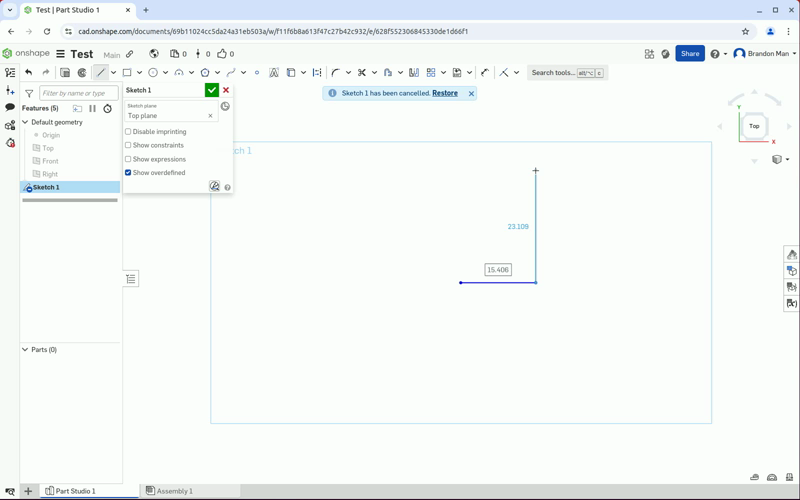
key_down(shift)
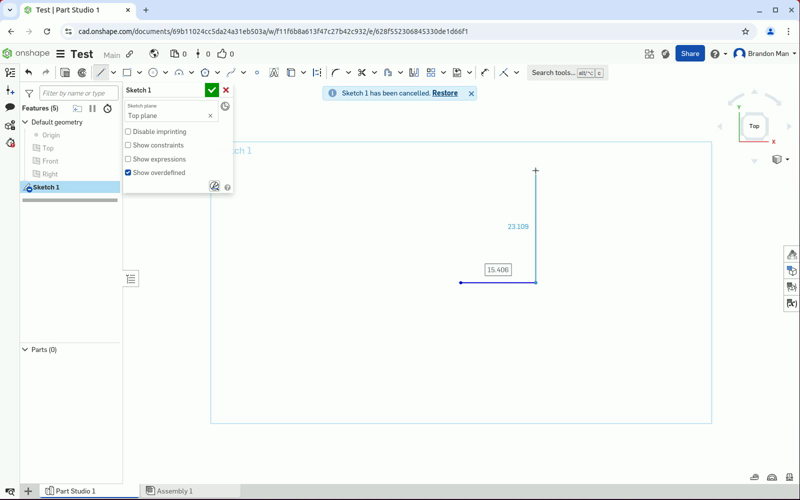
mouse_move(460, 170)
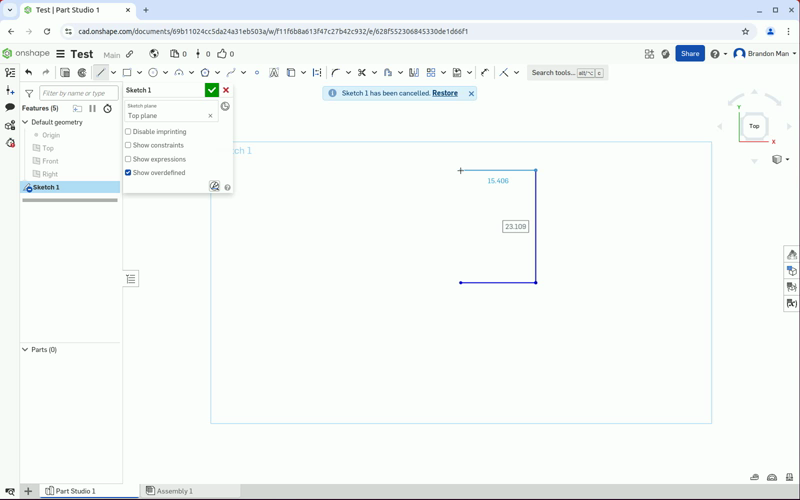
click(460, 170)
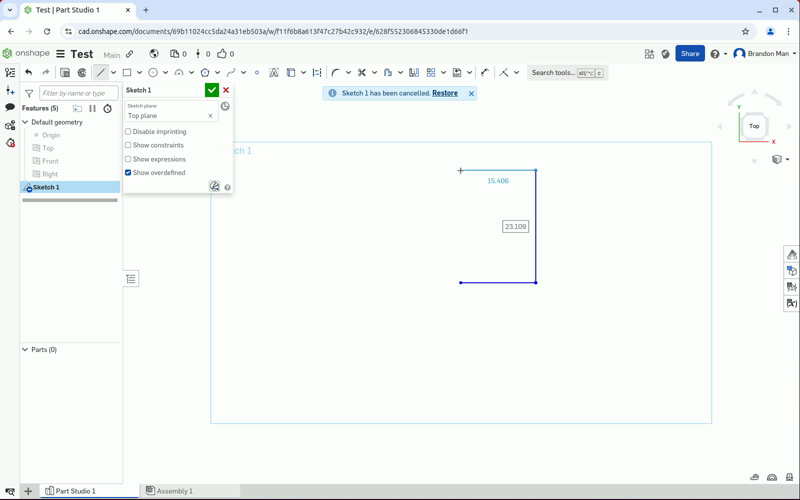
key_up(shift)
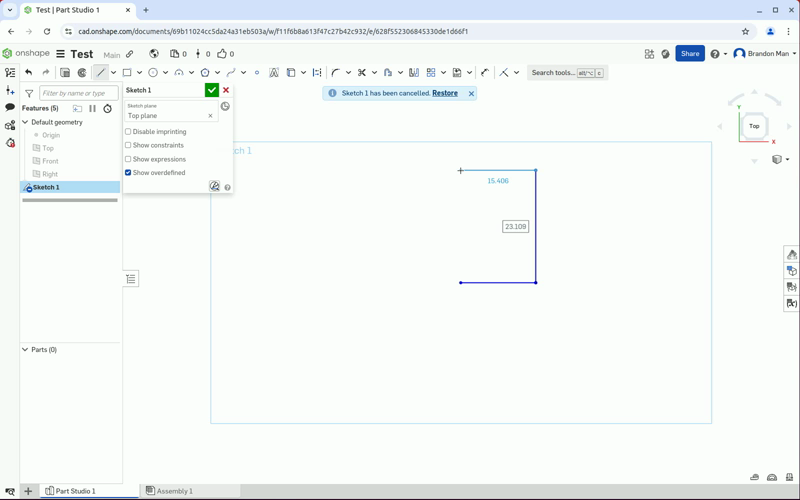
key_down(shift)
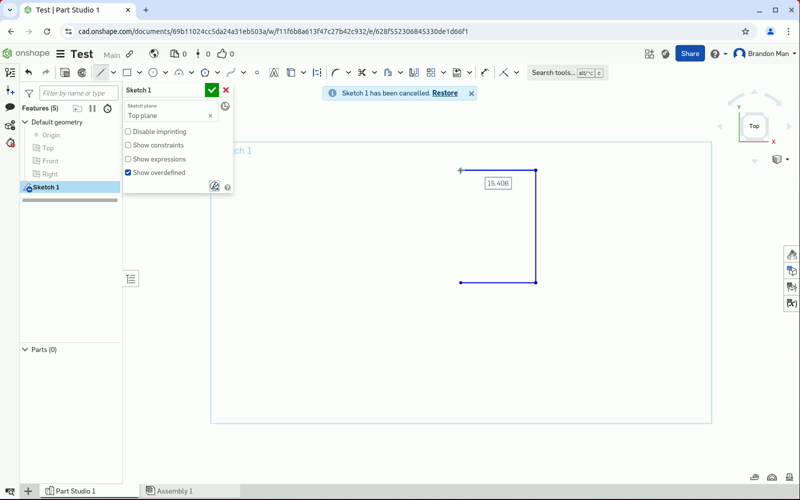
mouse_move(460, 282)
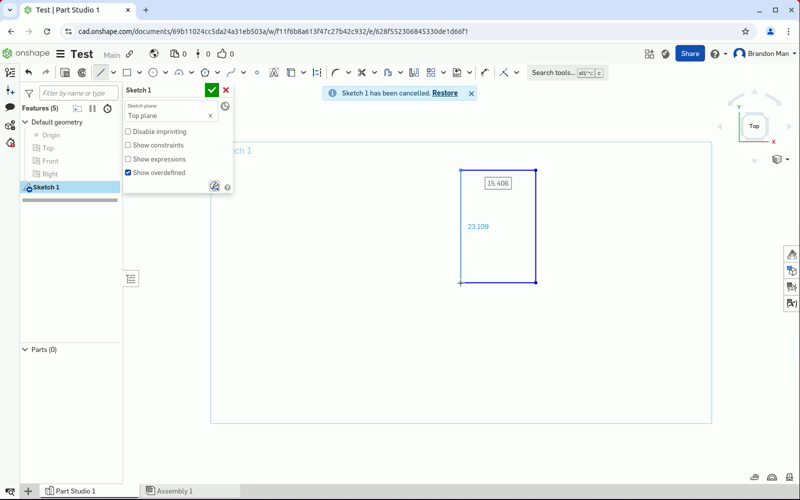
key_up(shift)
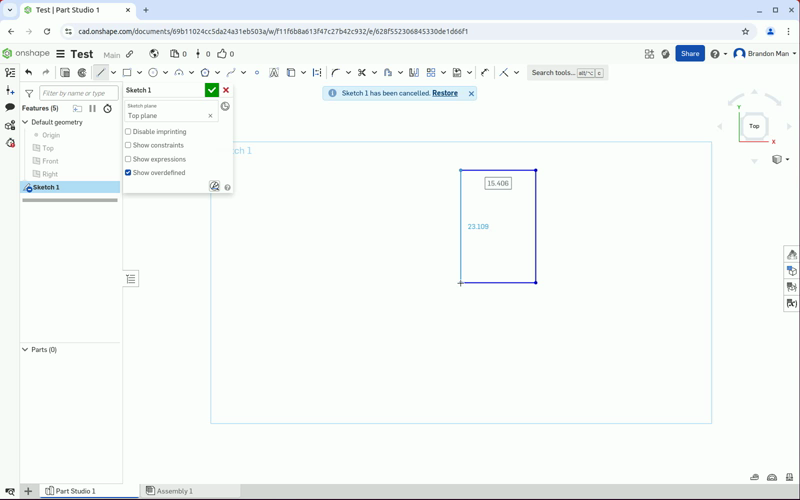
click(460, 282)
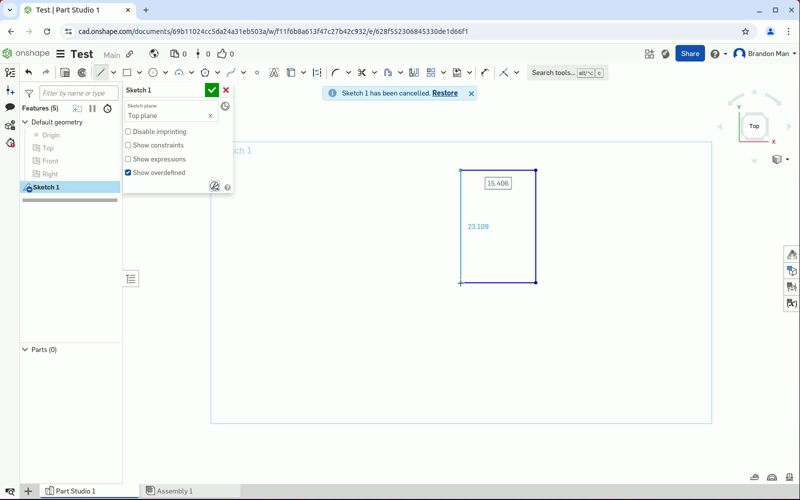
key(esc)
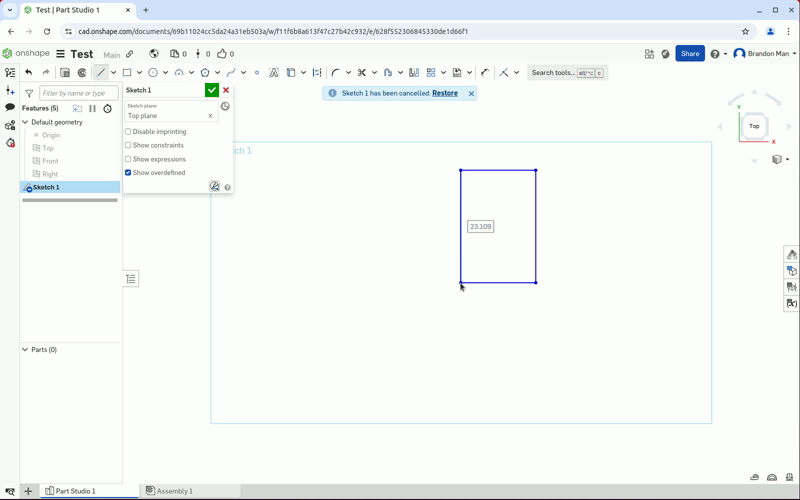
mouse_move(525, 255)
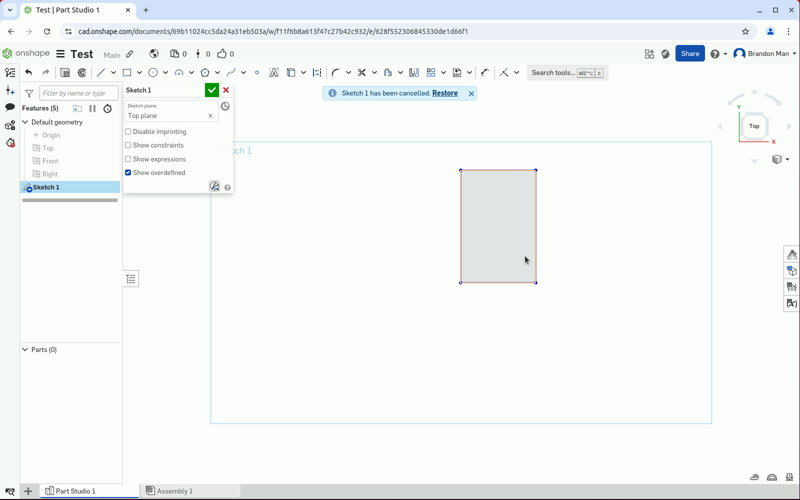
click(525, 255)
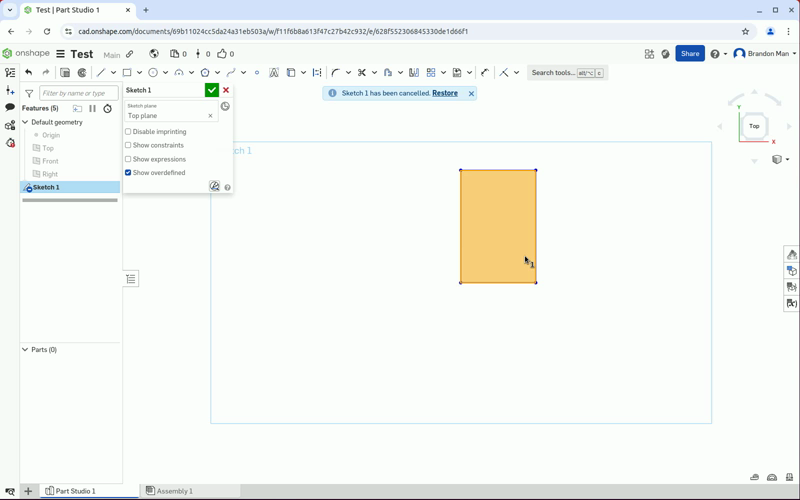
mouse_move(73, 352)
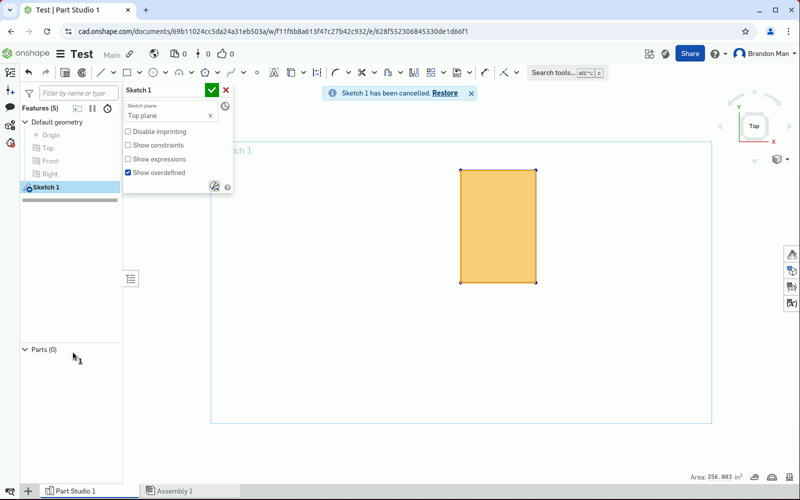
key(shift+y)
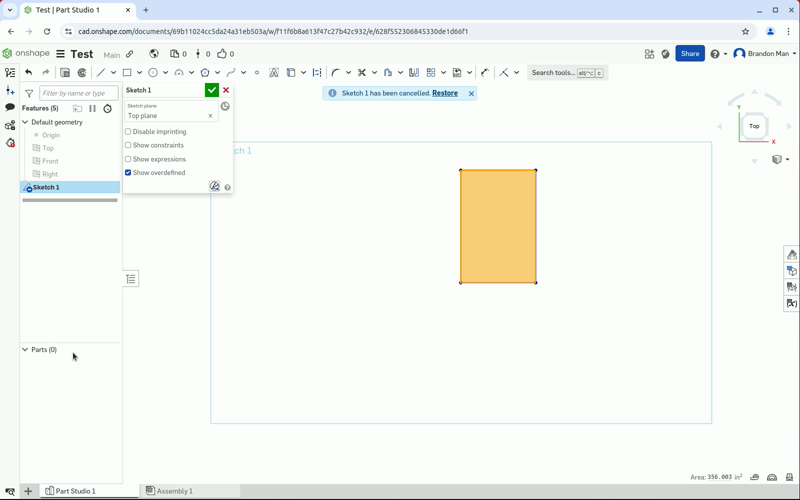
key(shift+e)
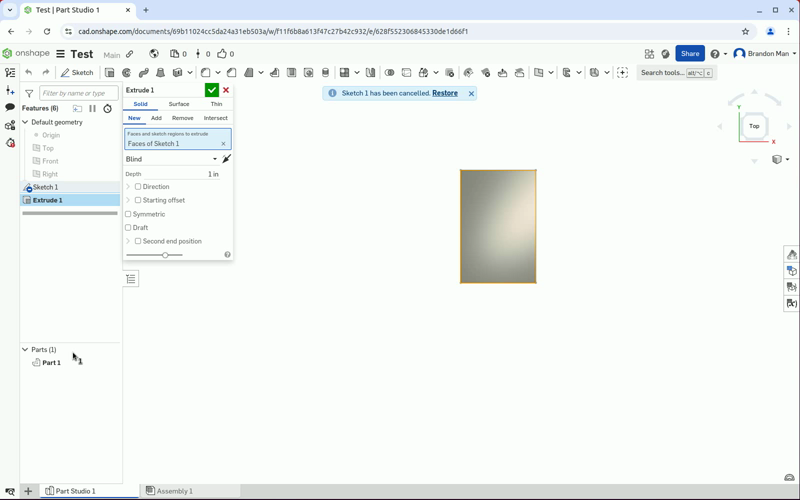
mouse_move(143, 106)
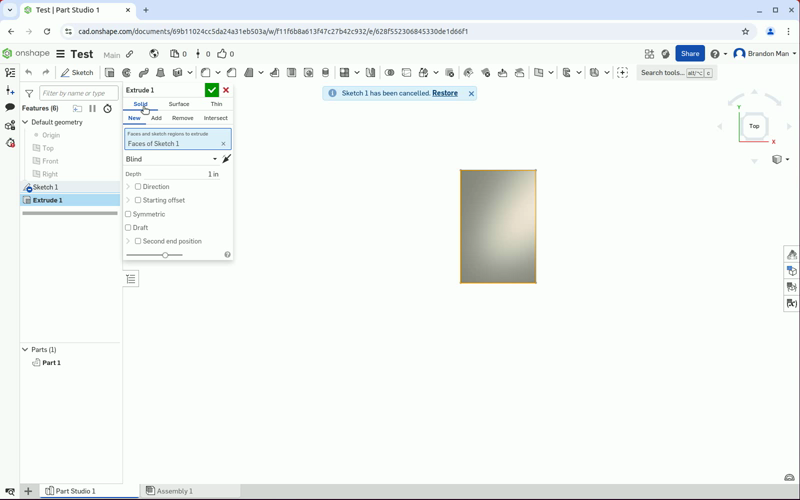
click(143, 106)
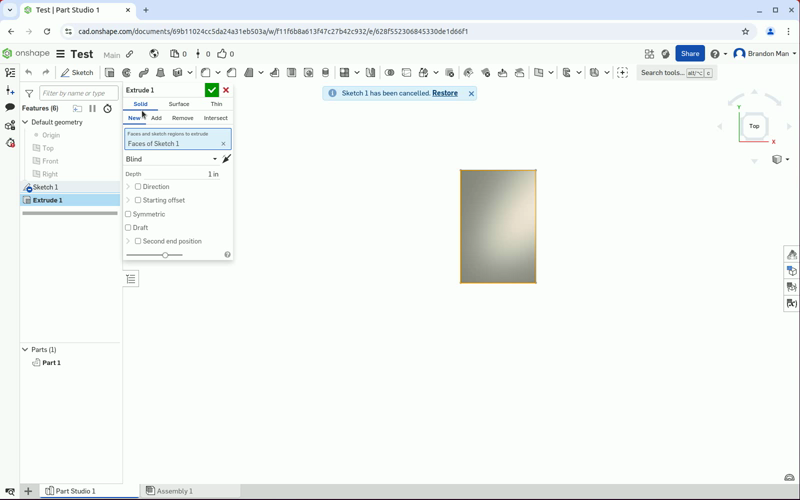
mouse_move(137, 120)
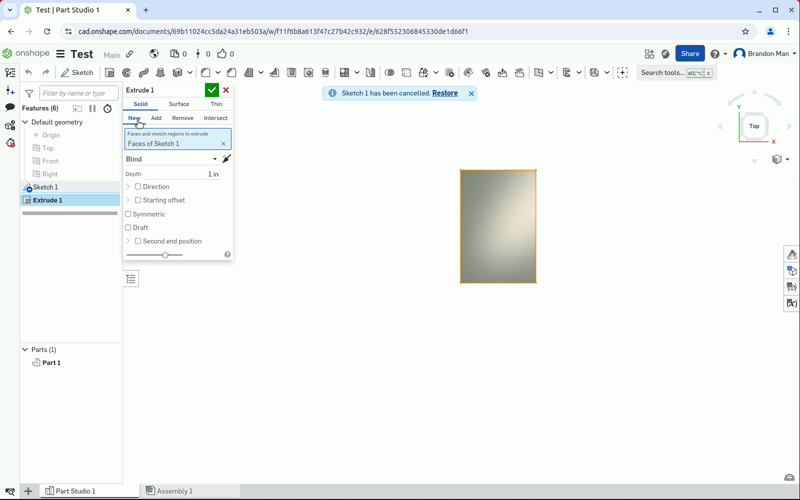
click(137, 120)
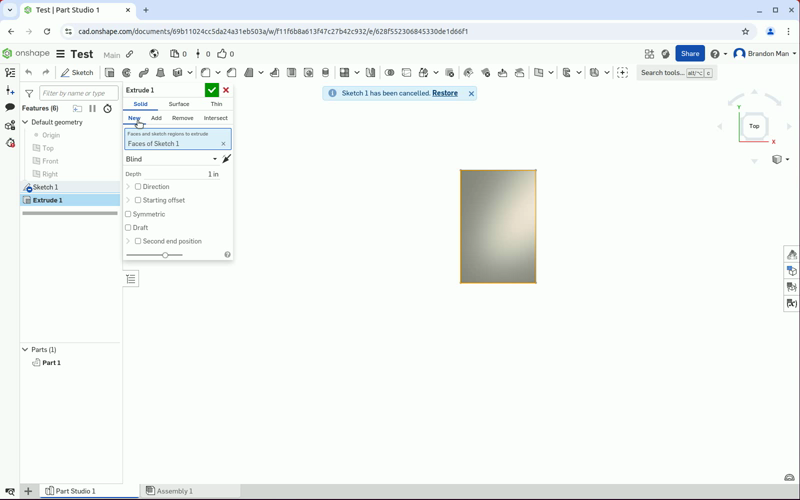
key(tab, 4)
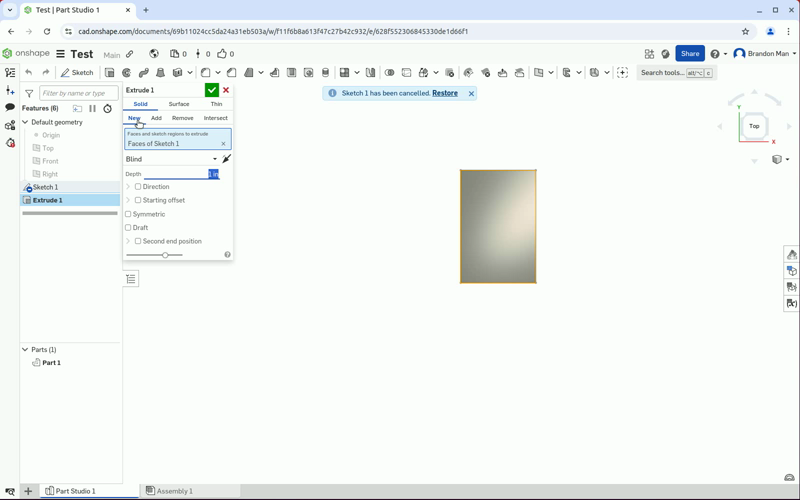
text(9.147)
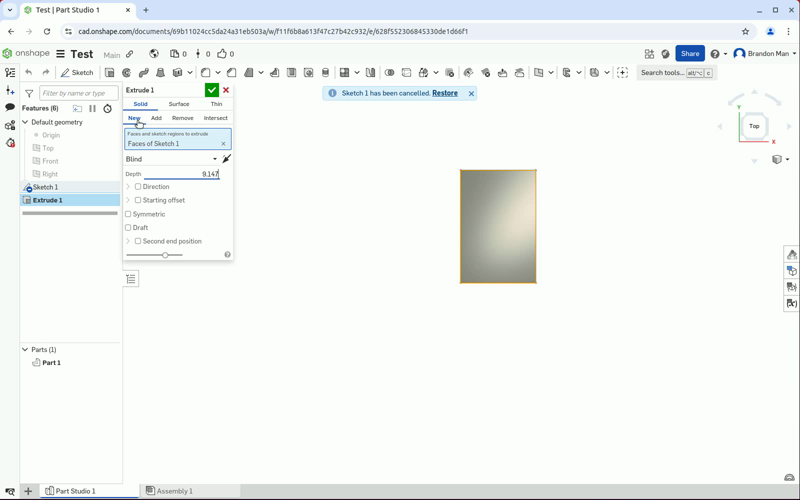
key(enter)
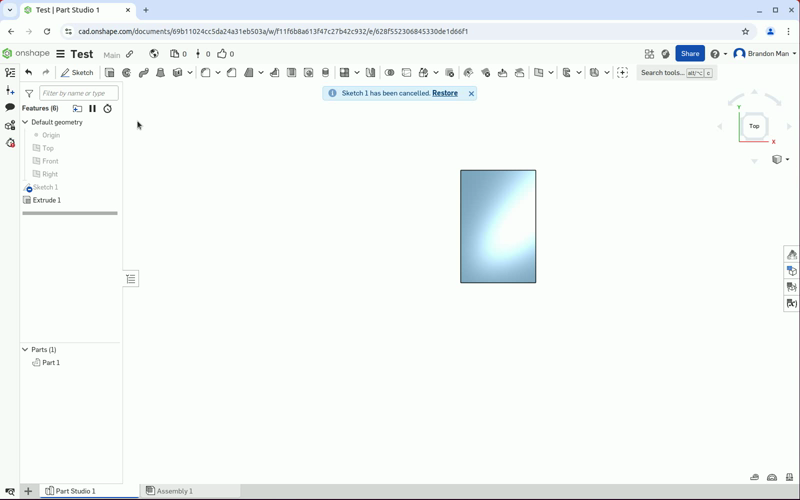
key(shift+h)
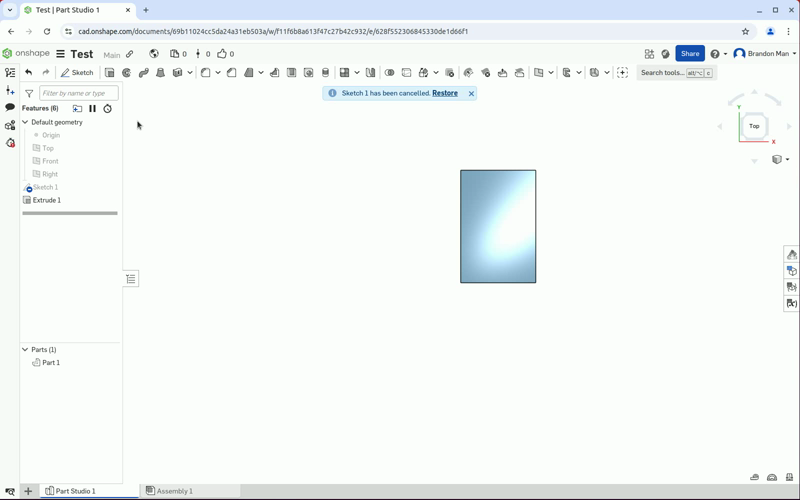
key(shift+h)
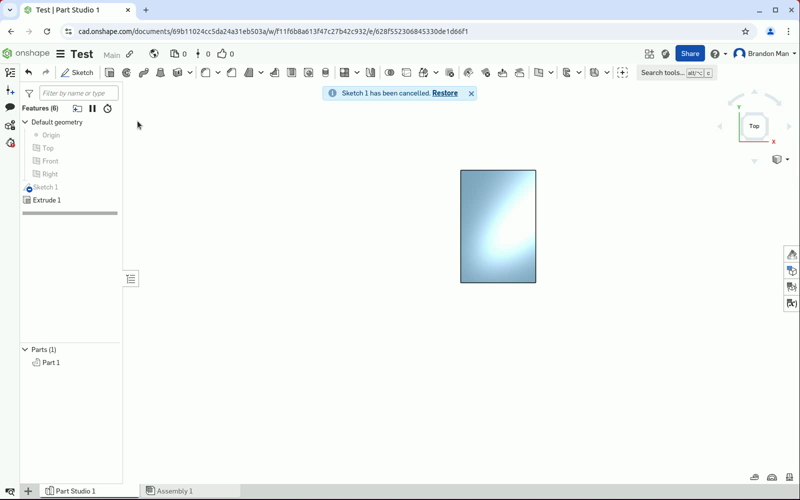
mouse_move(73, 189)
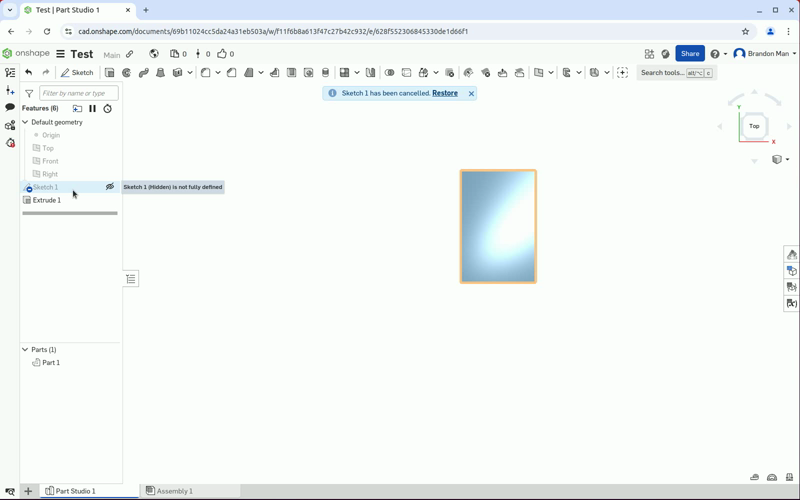
click(73, 189)
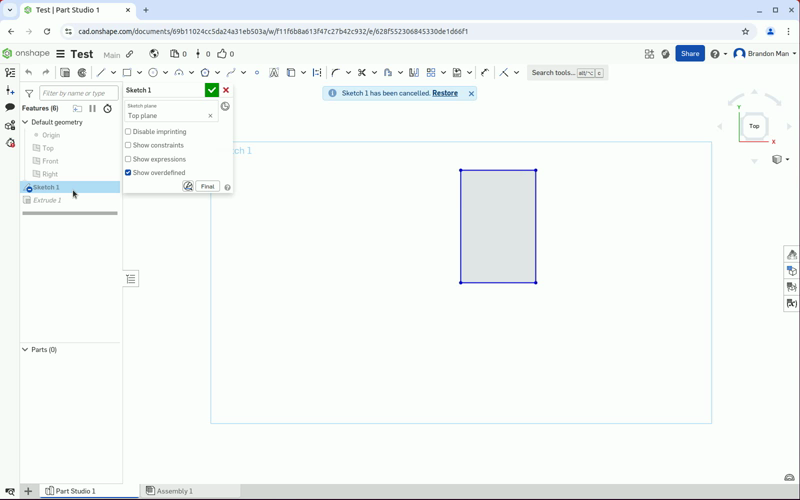
mouse_move(229, 92)
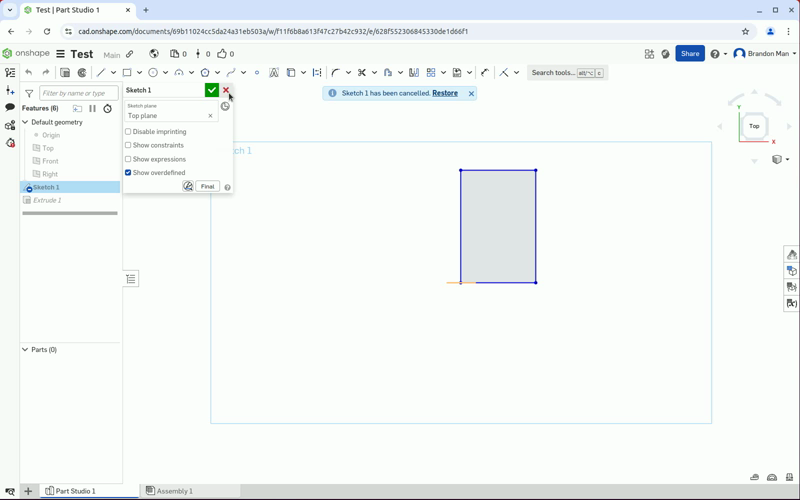
click(229, 92)
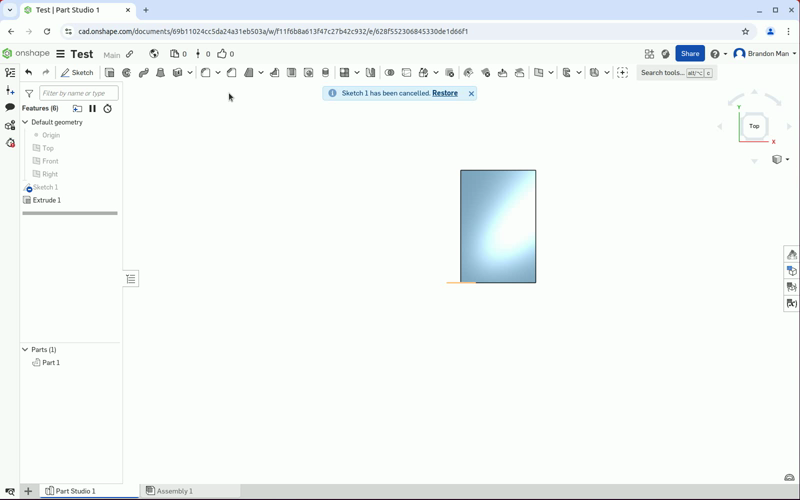
mouse_move(541, 75)
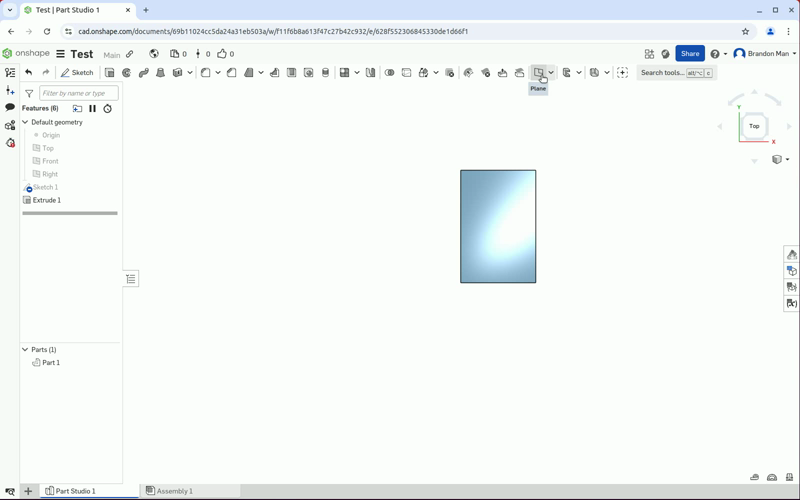
click(541, 75)
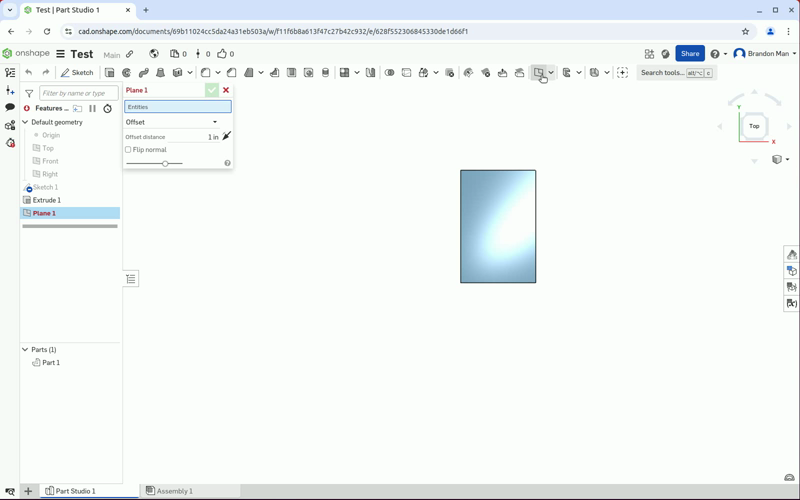
mouse_move(73, 150)
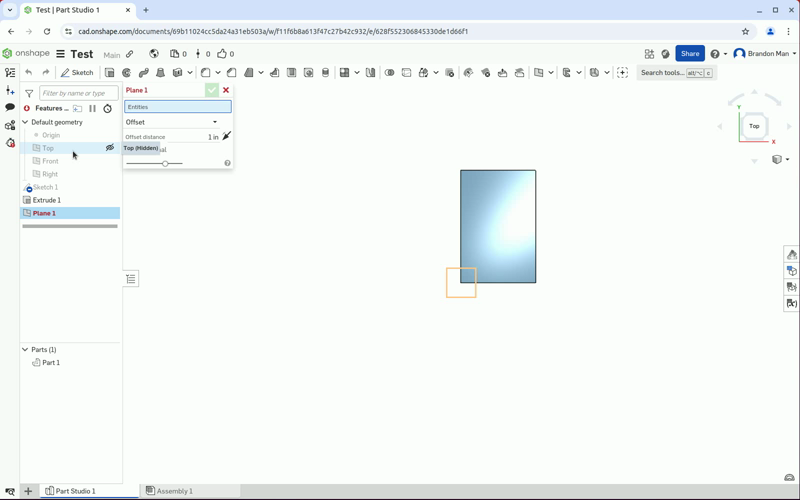
click(73, 150)
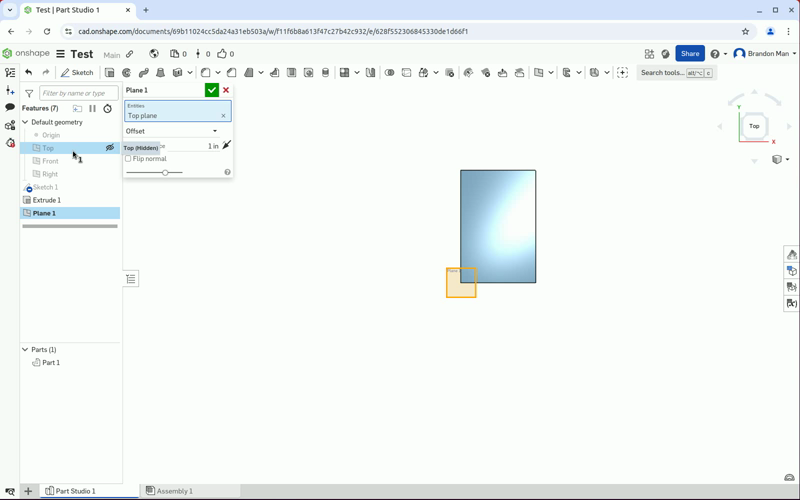
key(tab, 2)
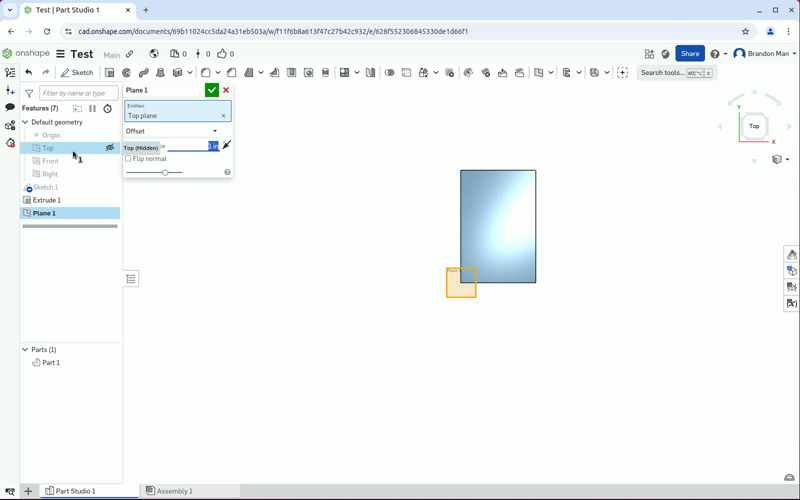
text(9.151)
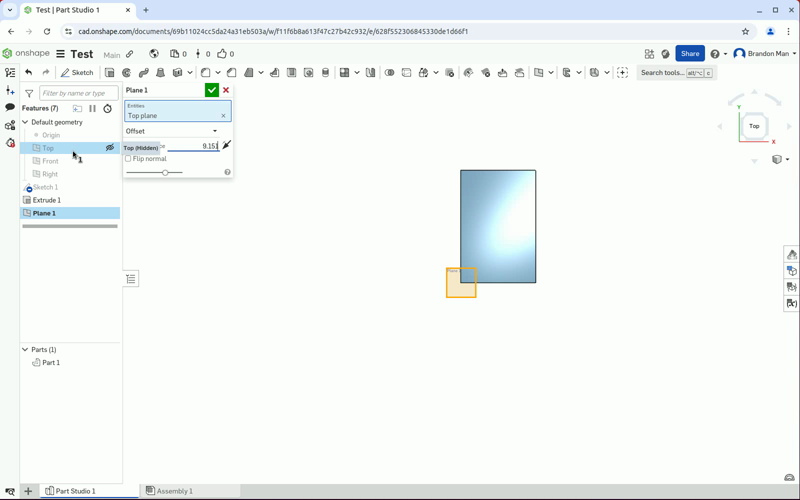
key(enter, 2)
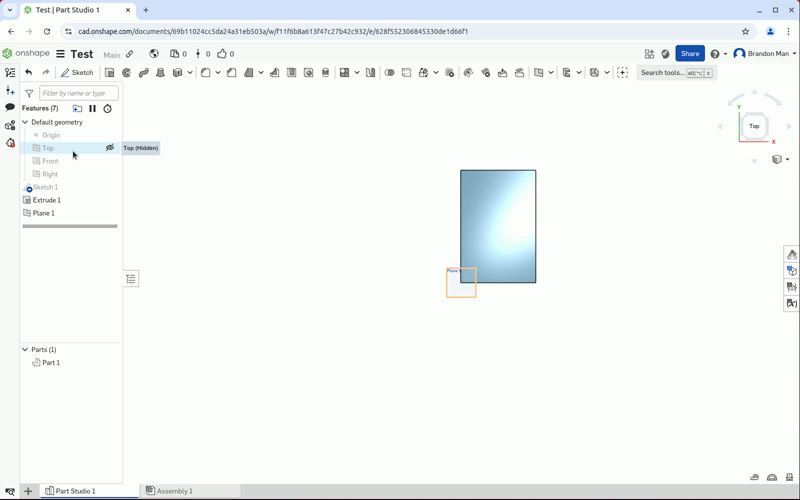
key(shift+s)
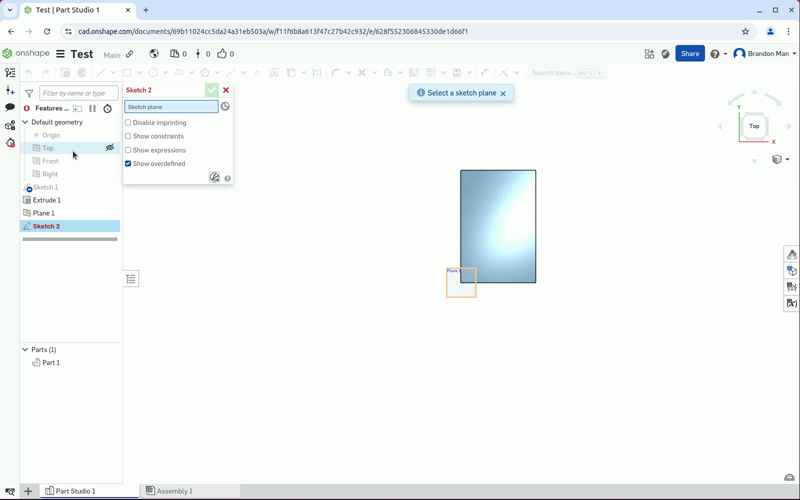
mouse_move(73, 215)
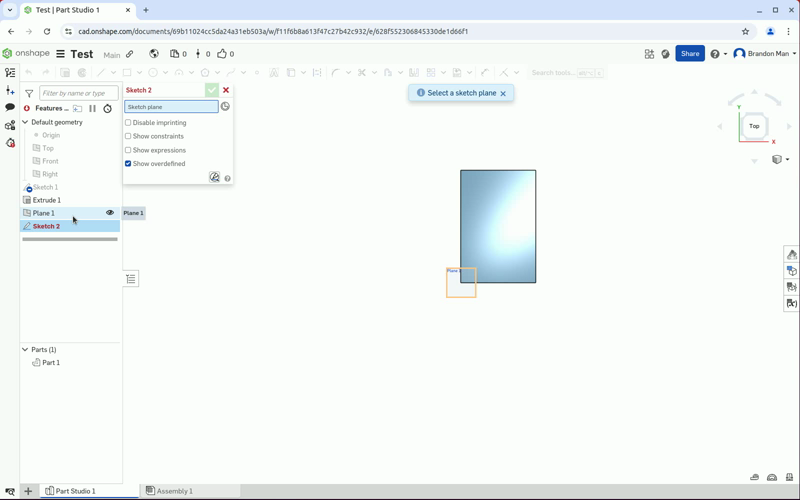
click(73, 215)
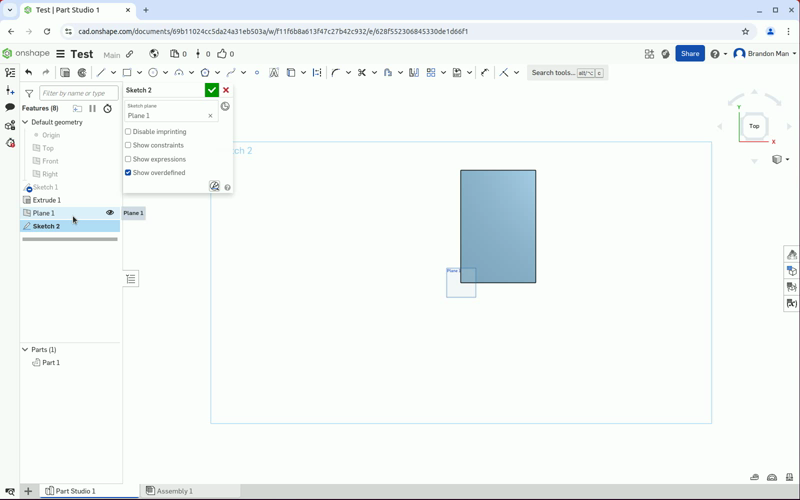
mouse_move(73, 352)
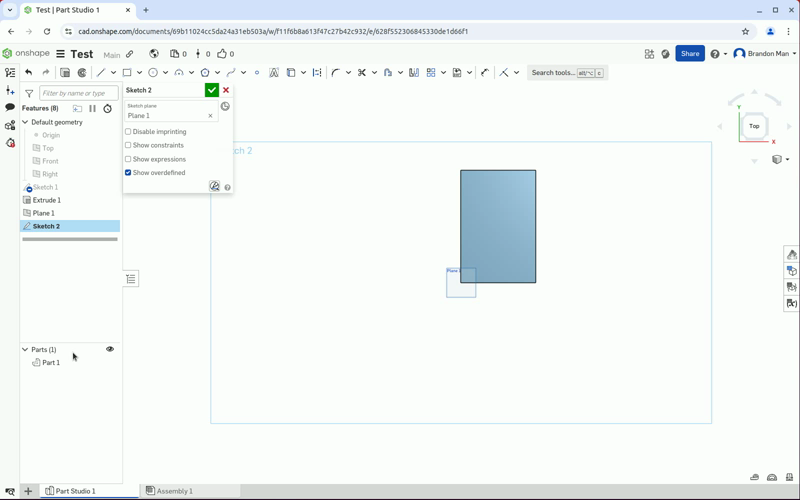
key(y)
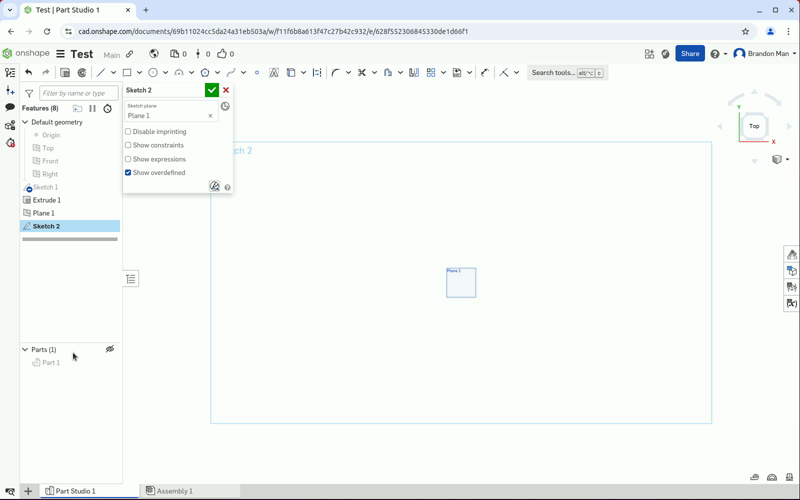
key(l)
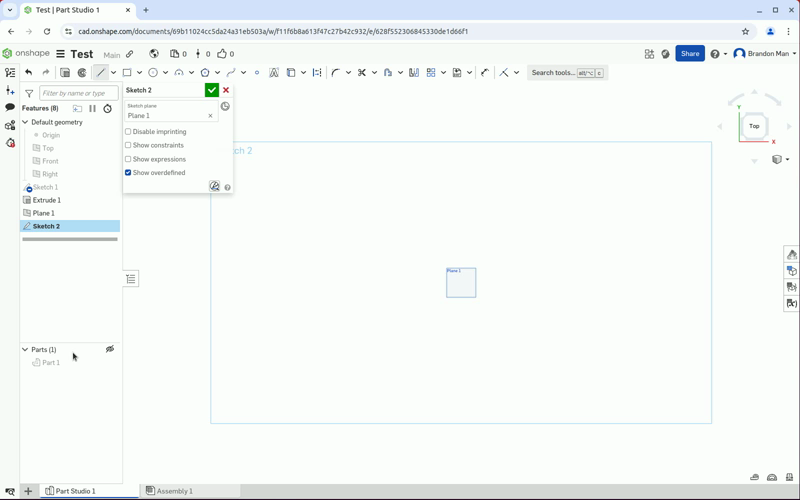
key_down(shift)
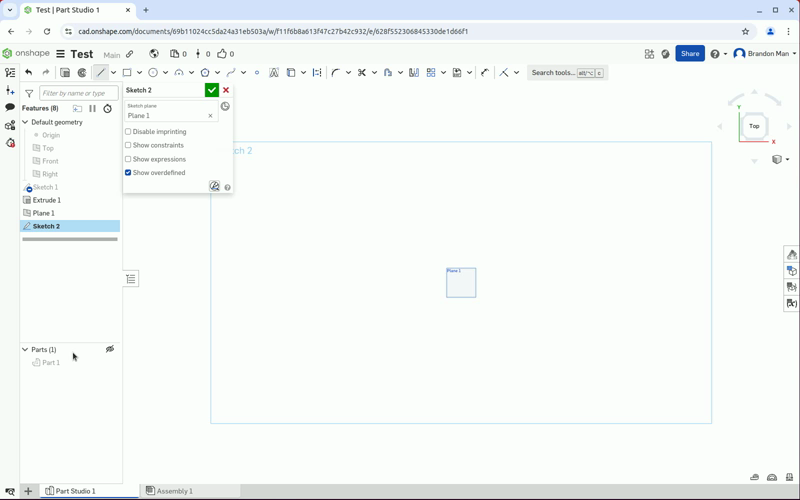
mouse_move(460, 282)
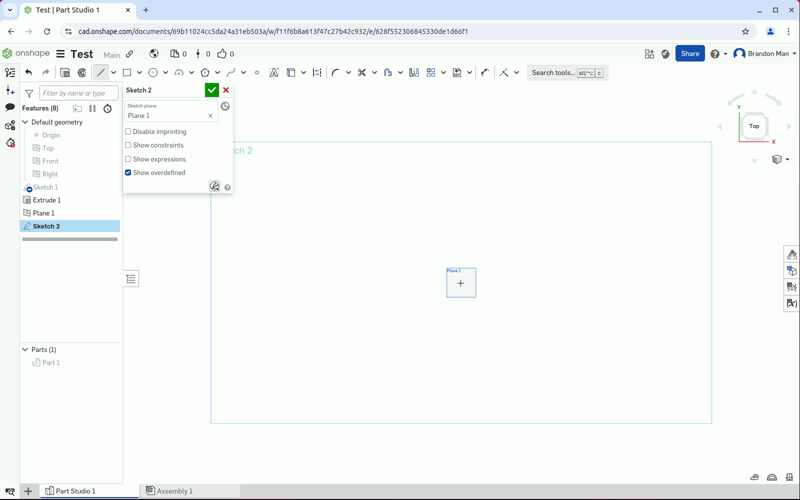
click(460, 282)
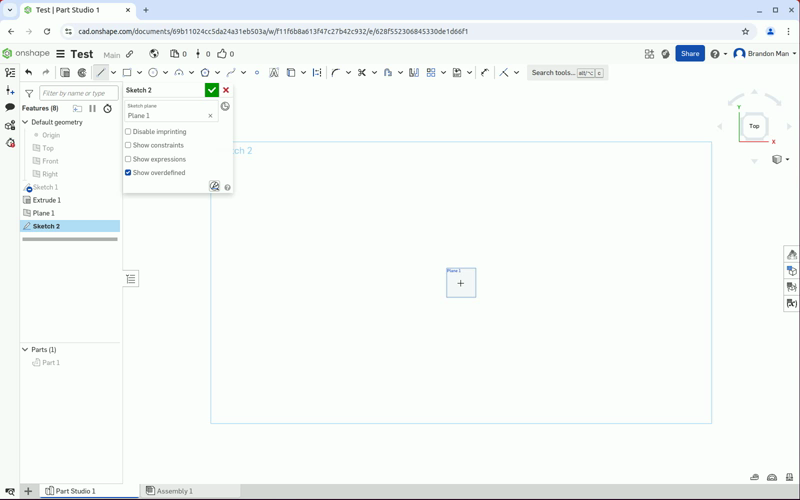
key_up(shift)
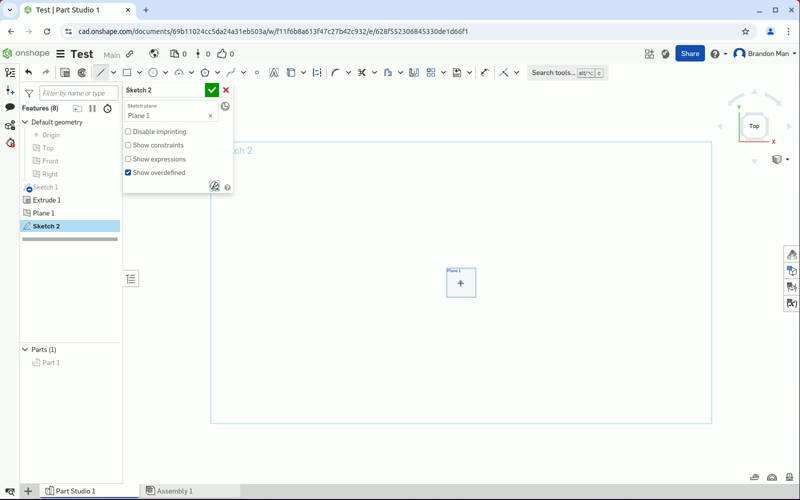
key_down(shift)
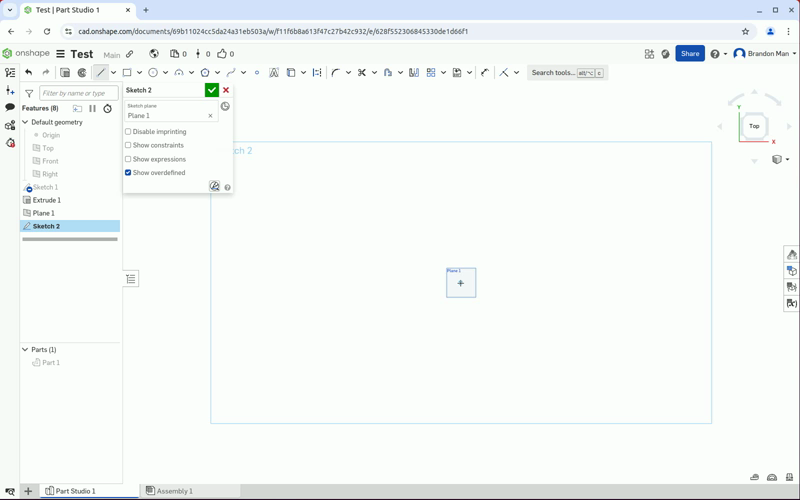
mouse_move(490, 282)
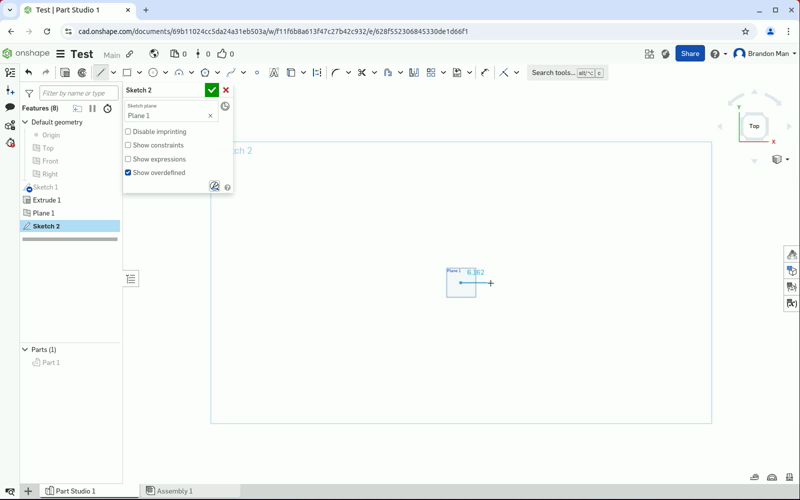
mouse_move(483, 282)
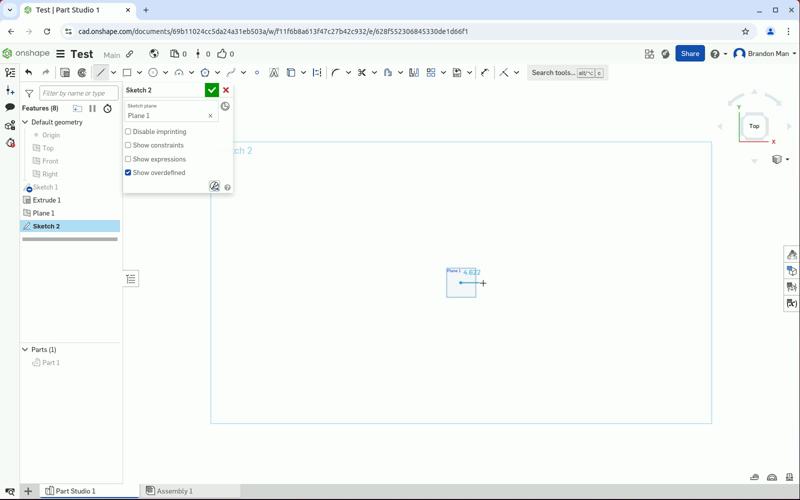
click(483, 282)
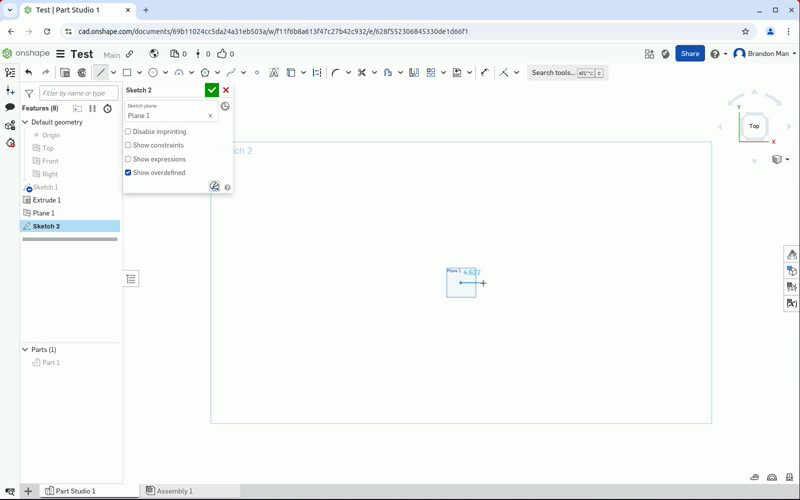
key_up(shift)
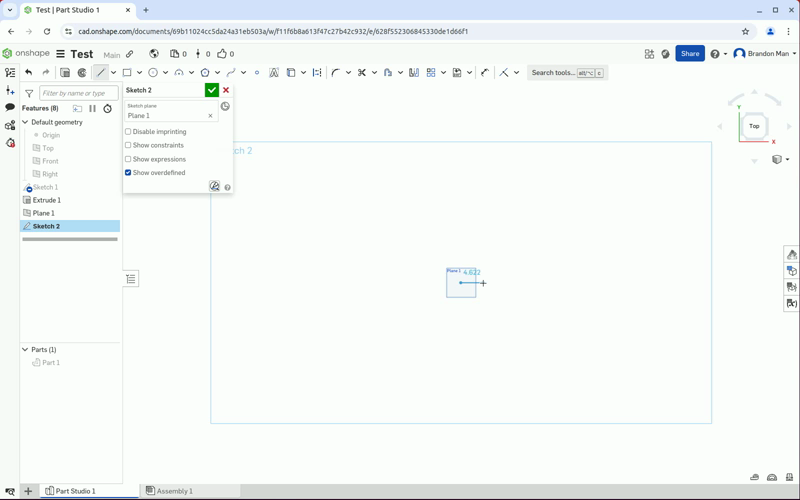
key_down(shift)
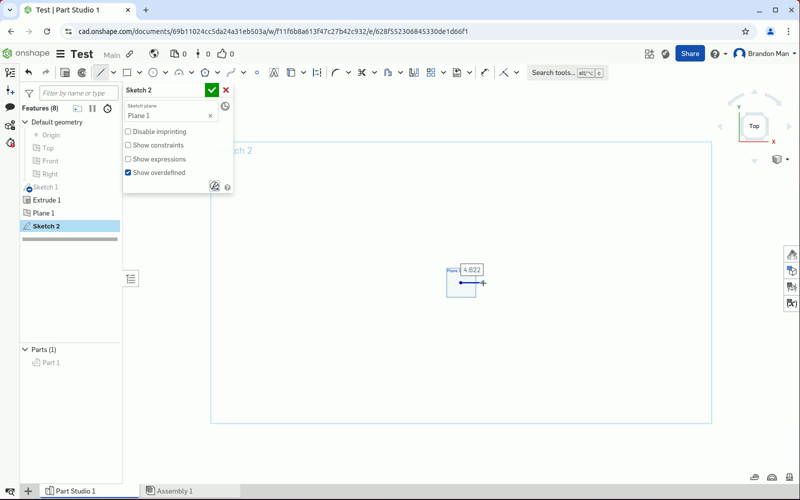
mouse_move(483, 170)
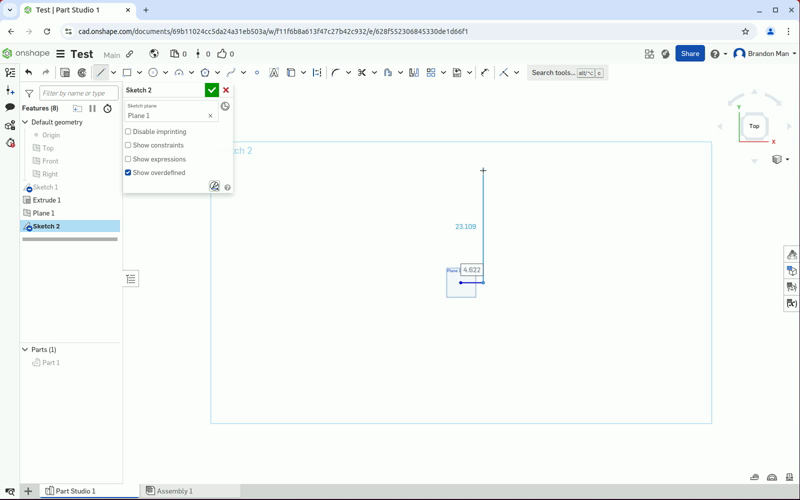
click(483, 170)
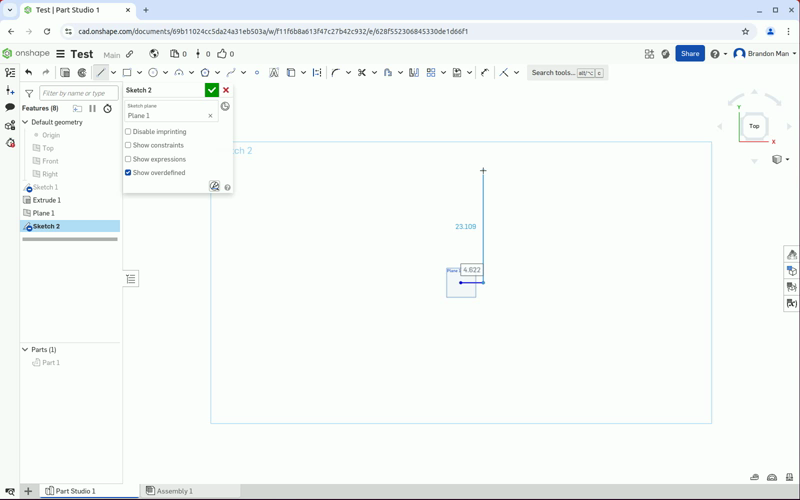
key_up(shift)
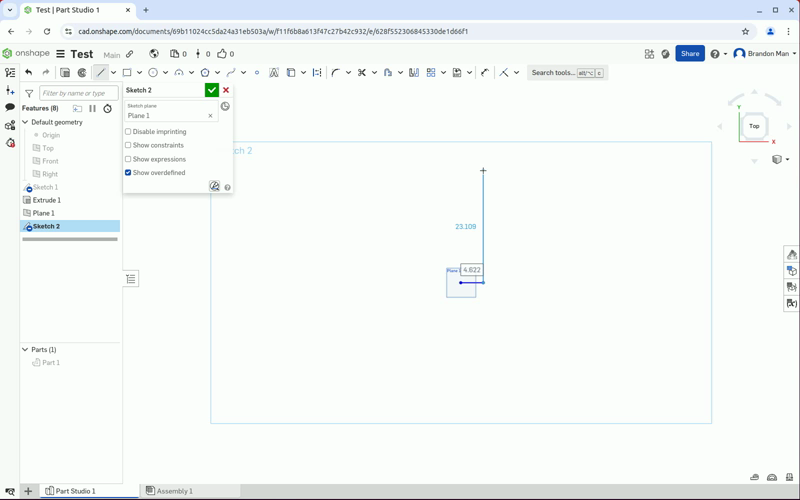
key_down(shift)
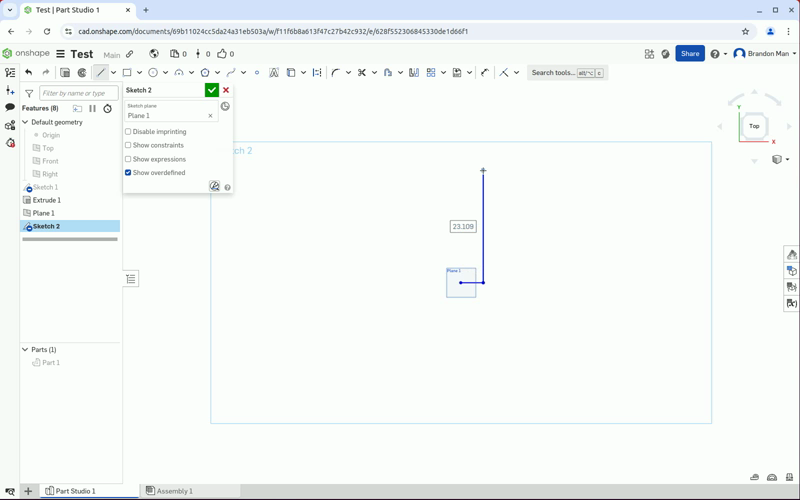
mouse_move(513, 170)
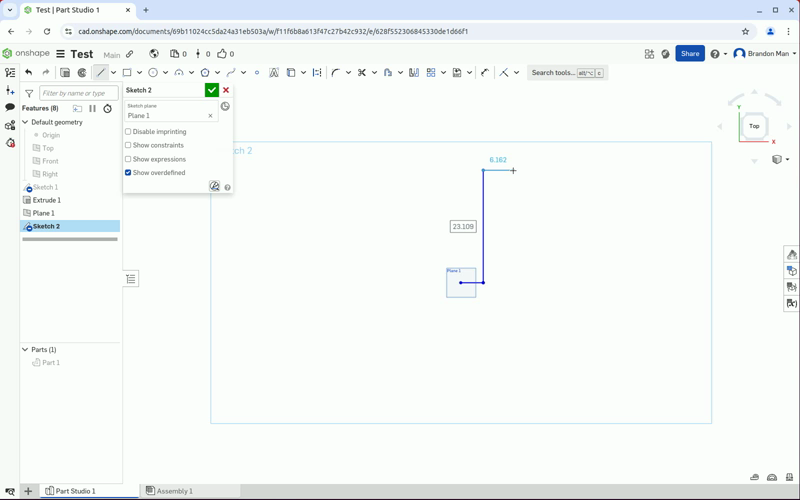
mouse_move(460, 170)
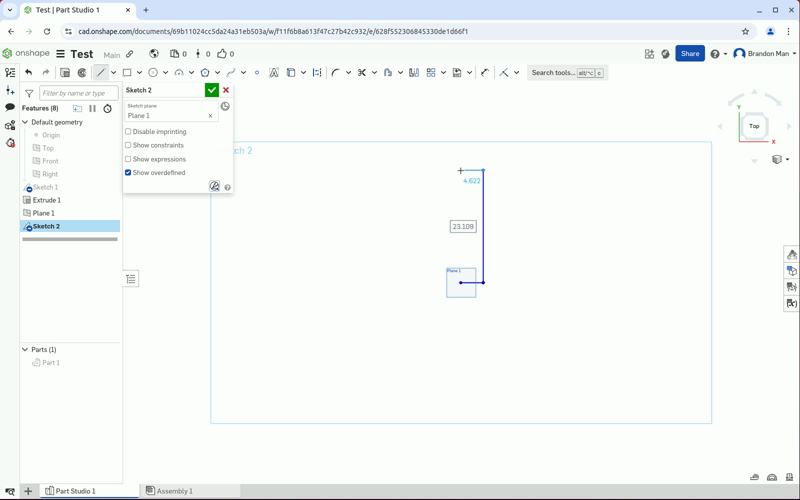
click(460, 170)
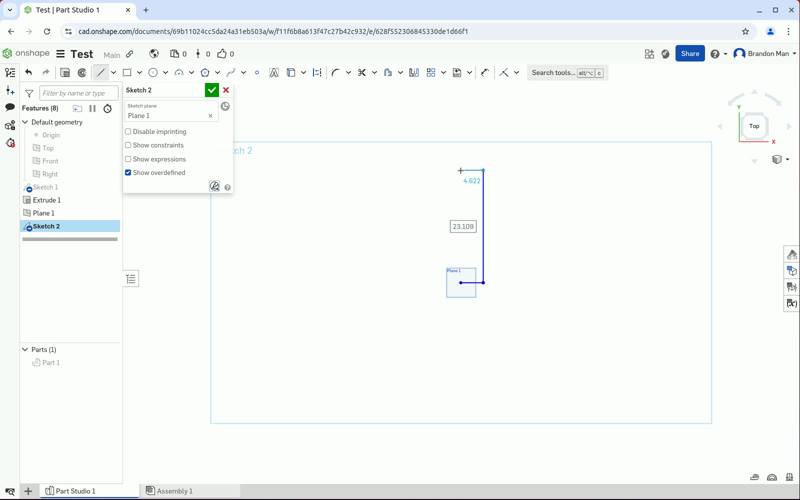
key_up(shift)
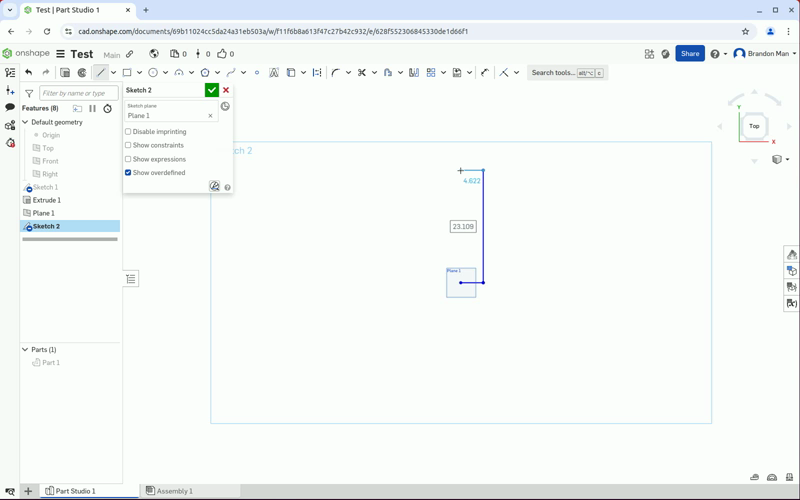
key_down(shift)
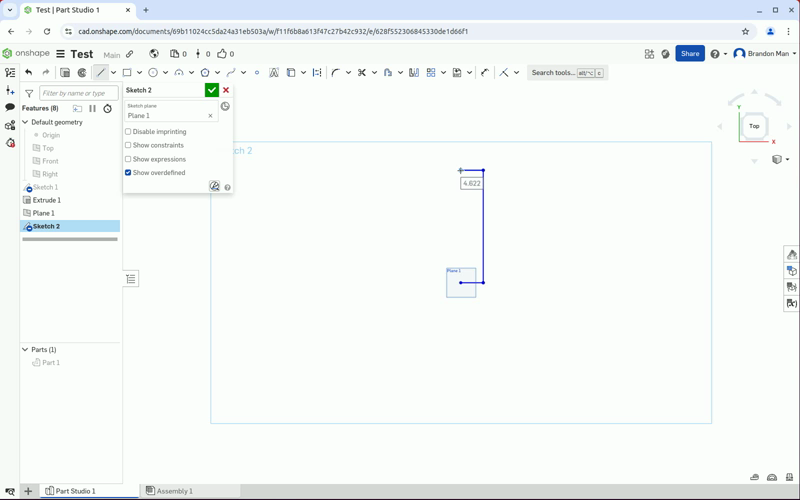
mouse_move(460, 282)
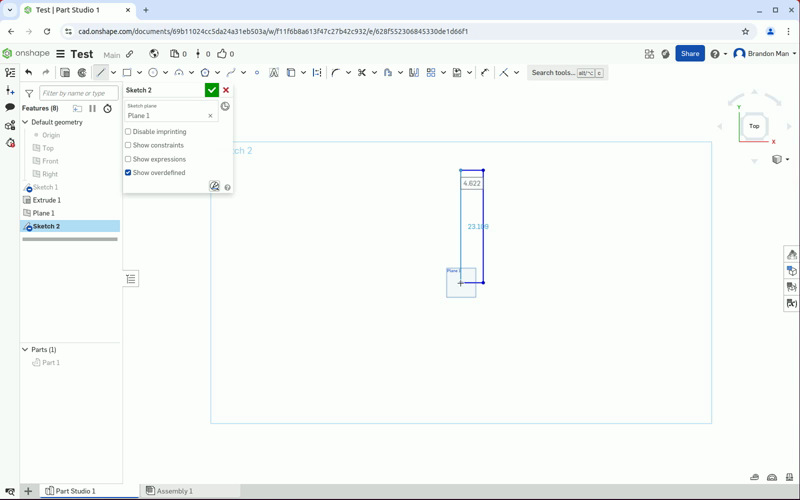
key_up(shift)
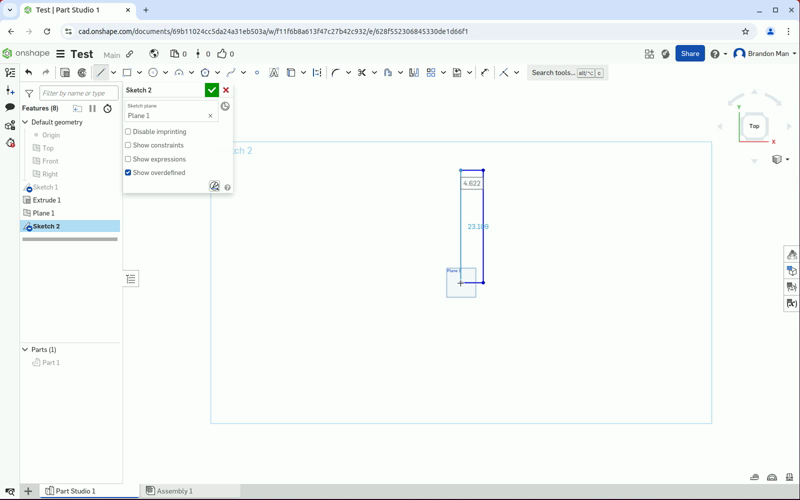
click(460, 282)
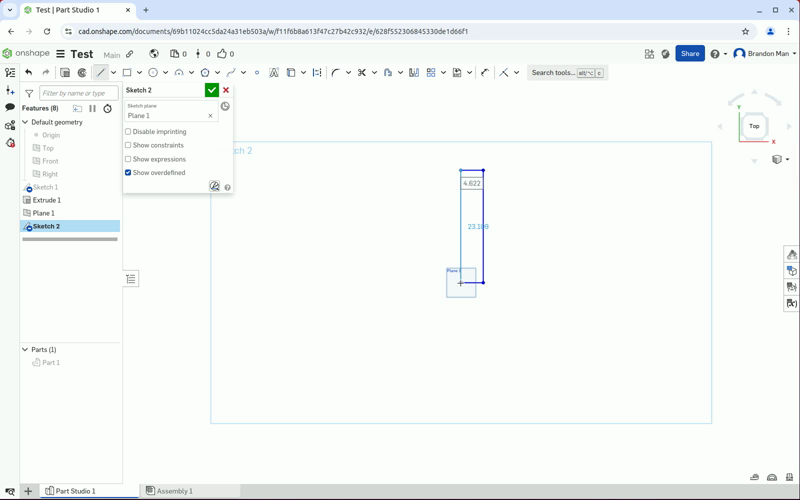
key(esc)
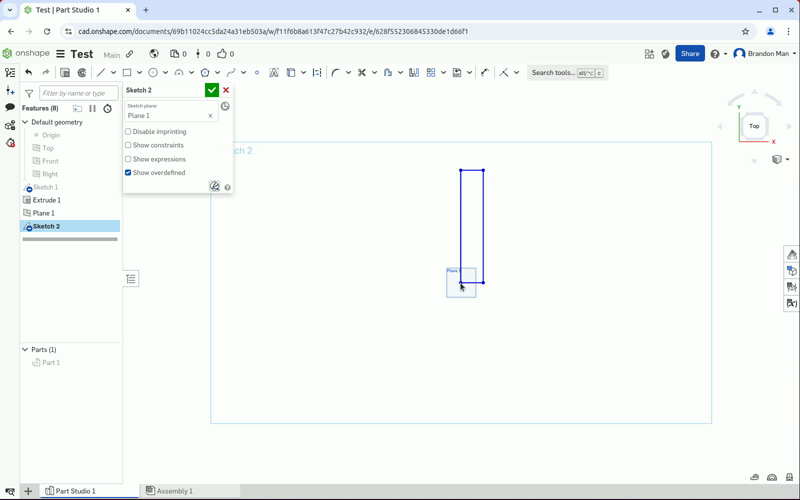
mouse_move(476, 241)
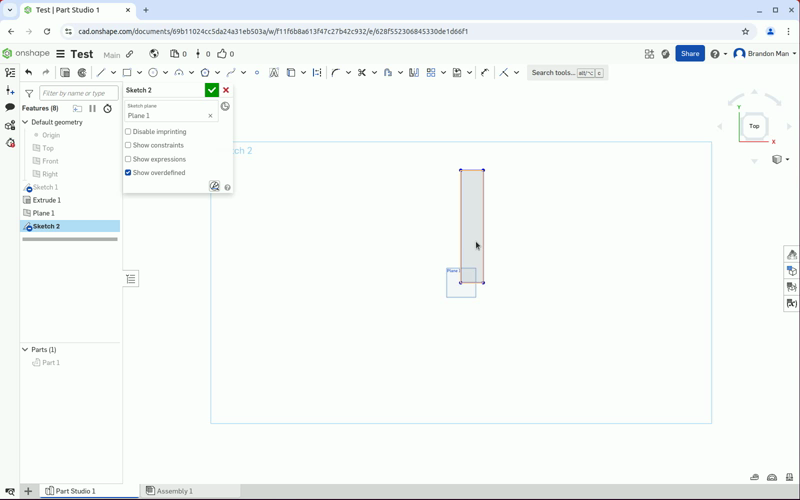
click(476, 241)
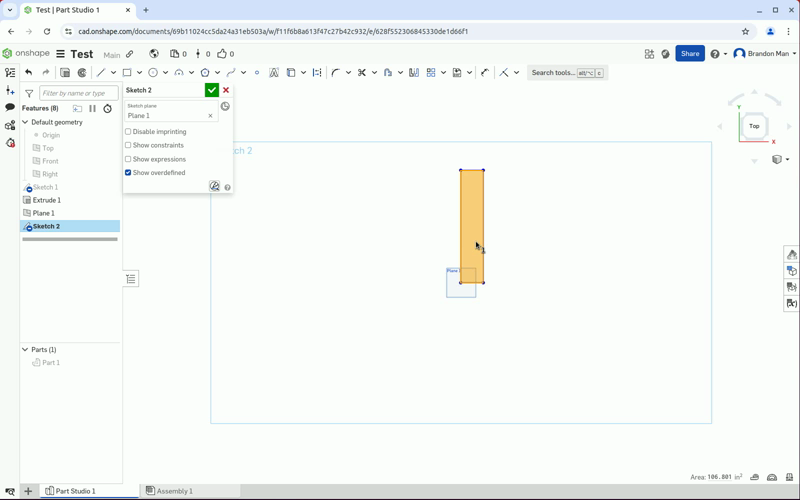
mouse_move(73, 352)
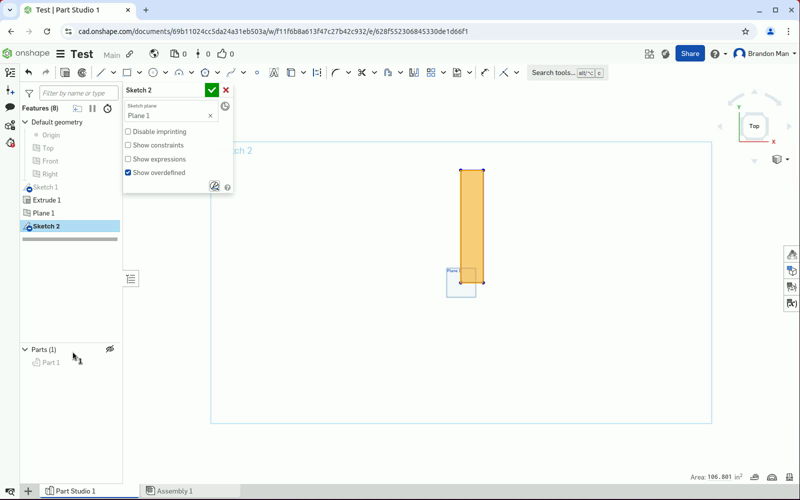
key(shift+y)
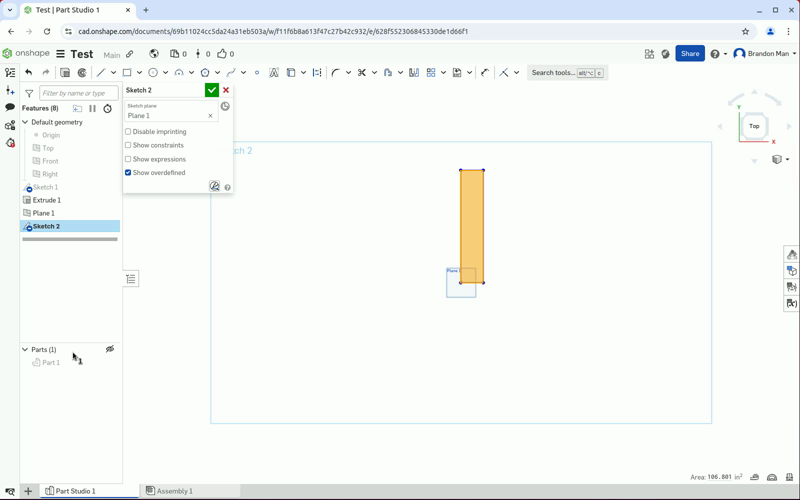
key(shift+e)
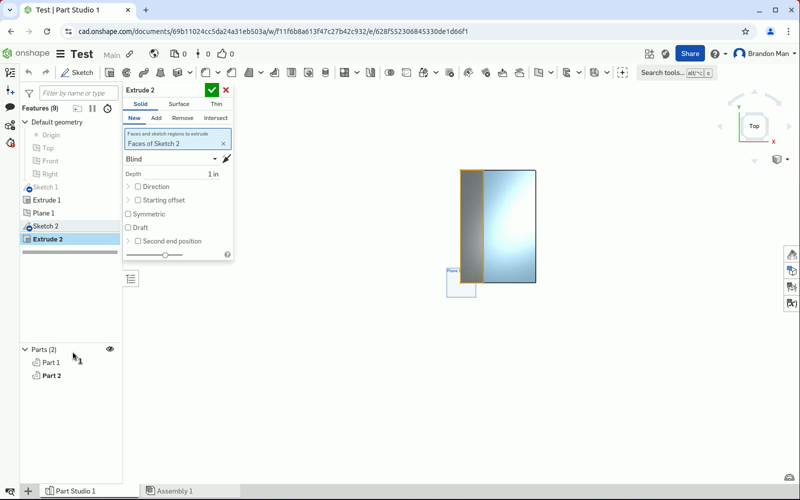
mouse_move(143, 106)
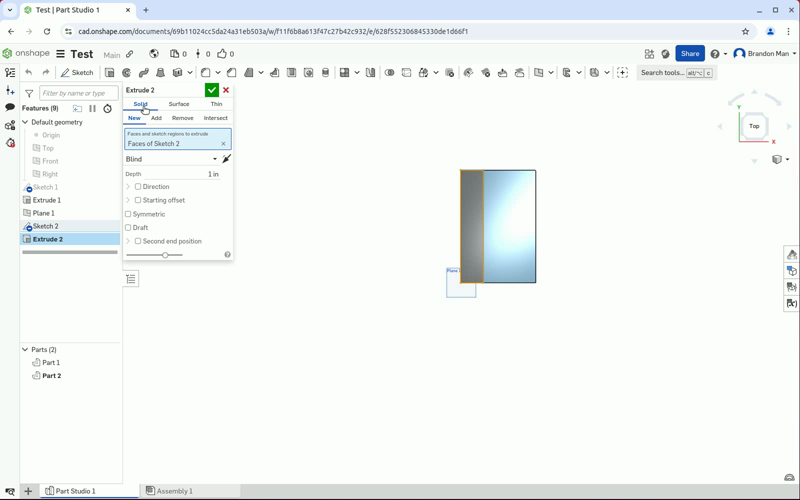
click(143, 106)
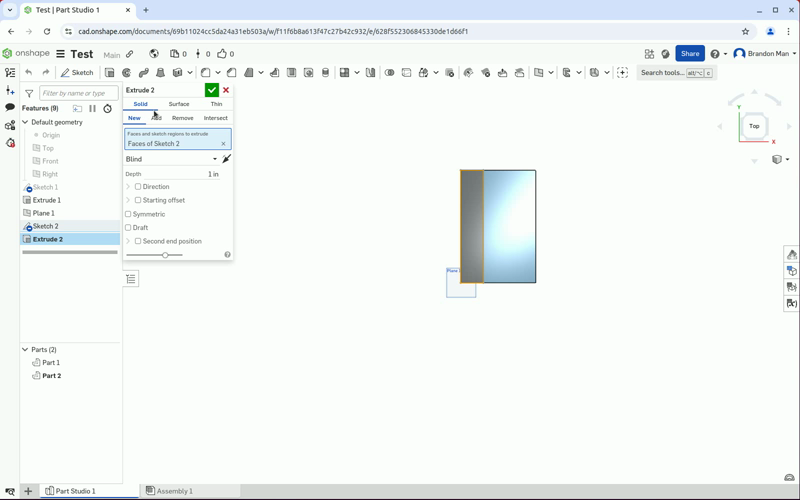
mouse_move(186, 120)
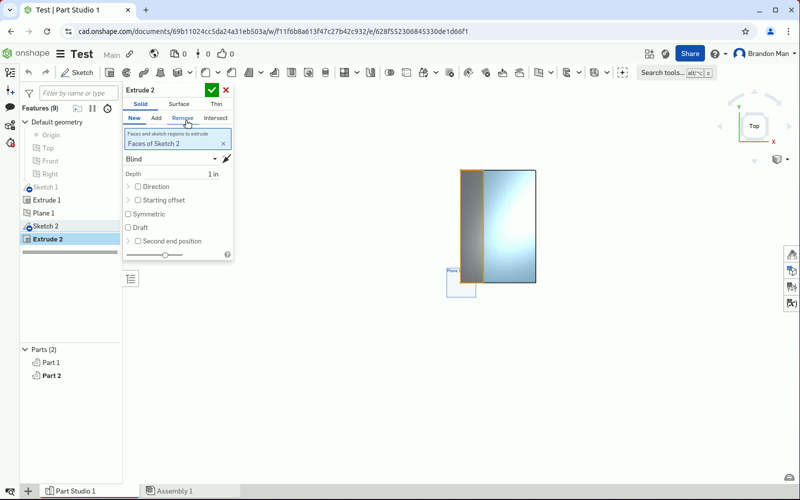
click(186, 120)
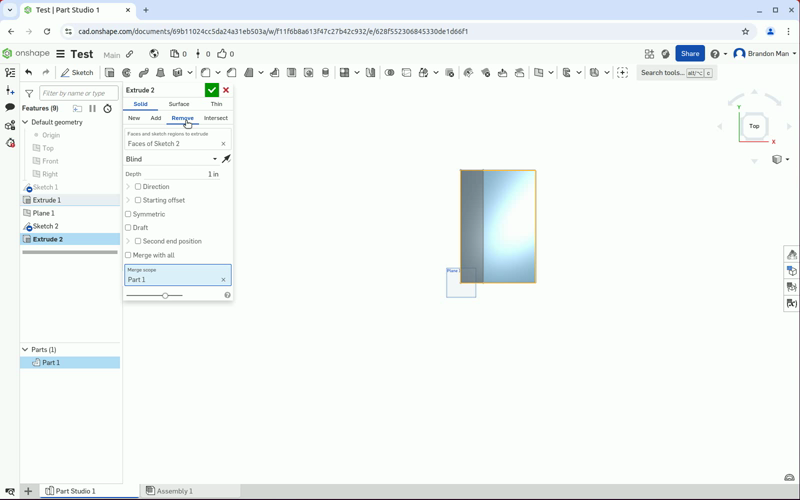
key(tab, 4)
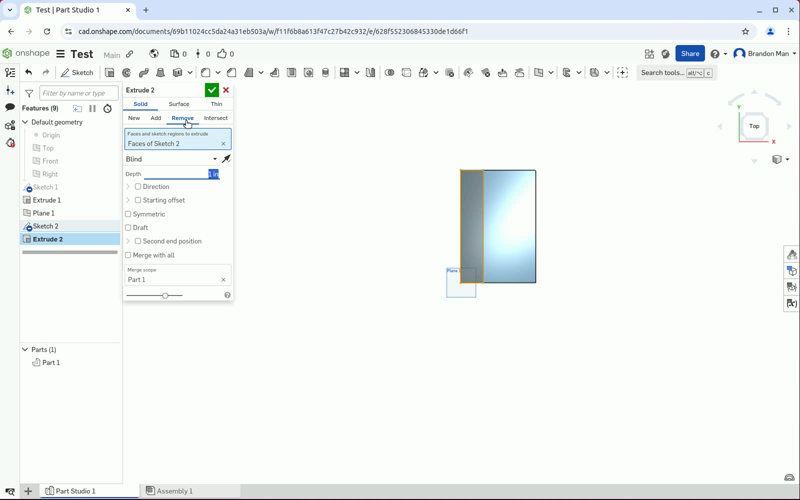
text(4.574)
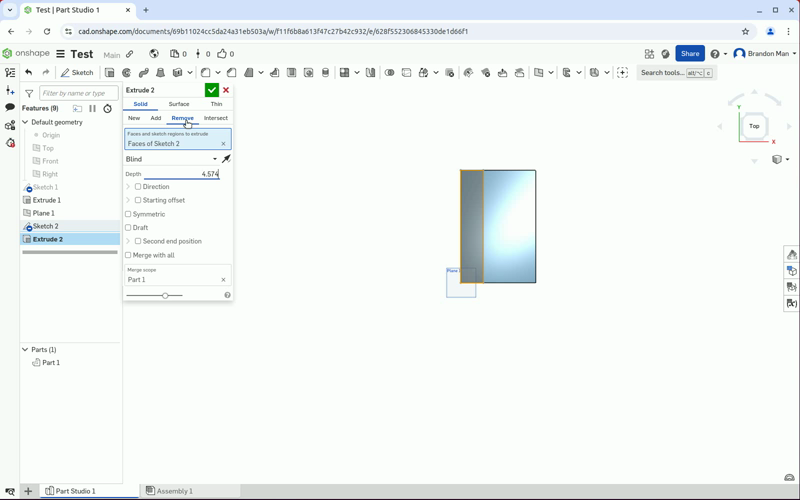
key(tab, 6)
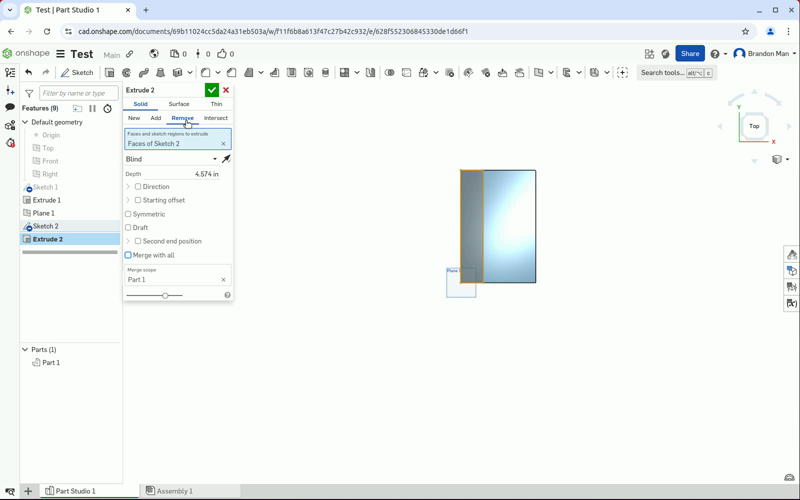
key(space)
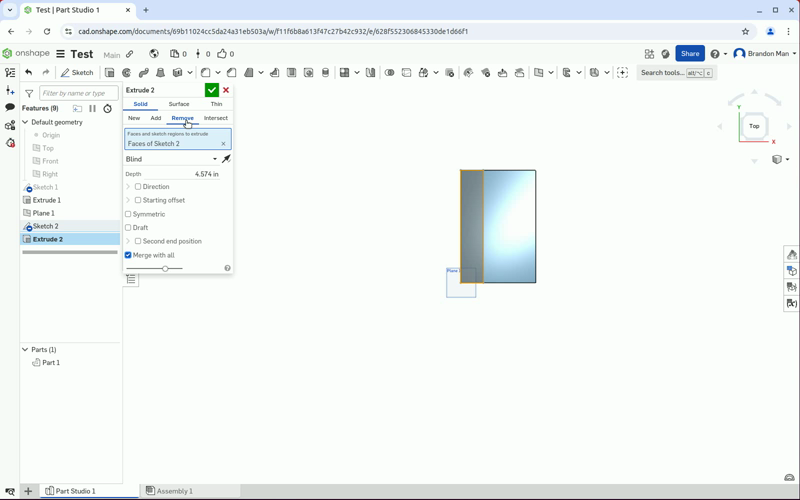
key(enter)
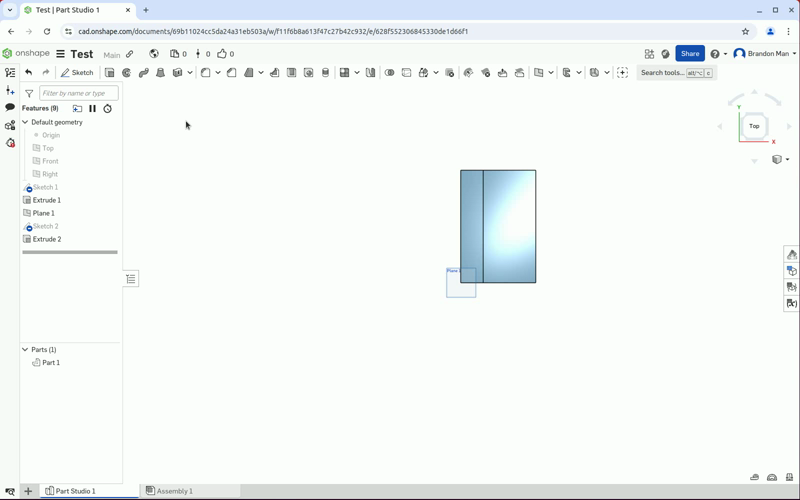
key(shift+h)
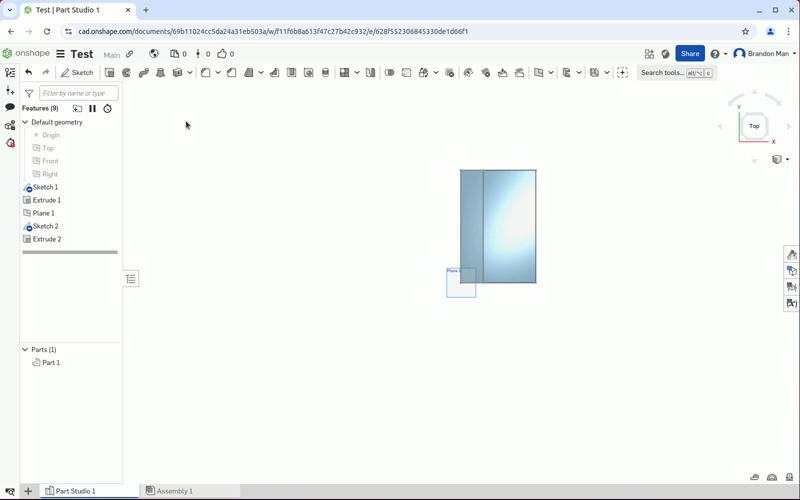
key(shift+h)
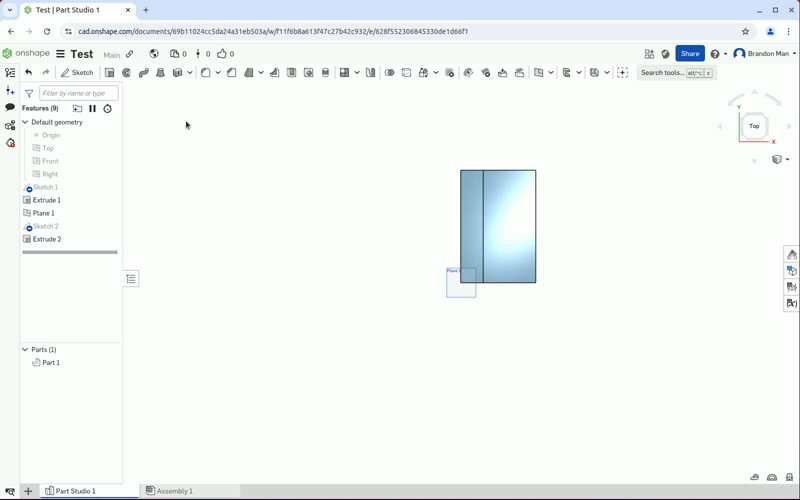
mouse_move(73, 189)
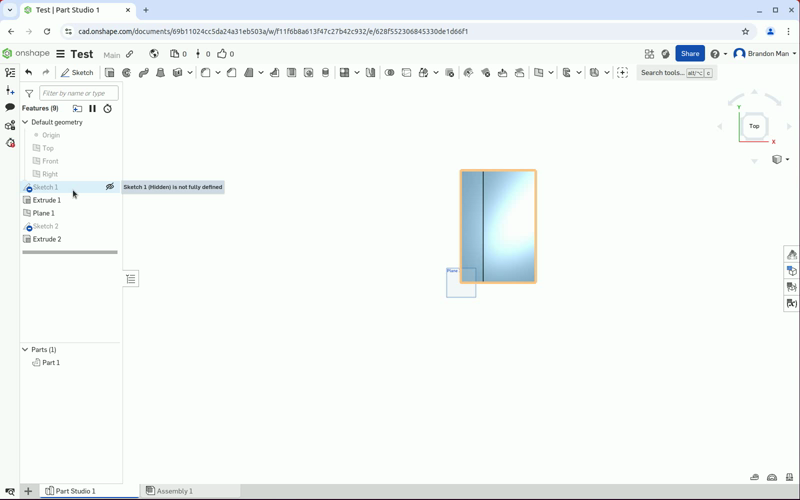
click(73, 189)
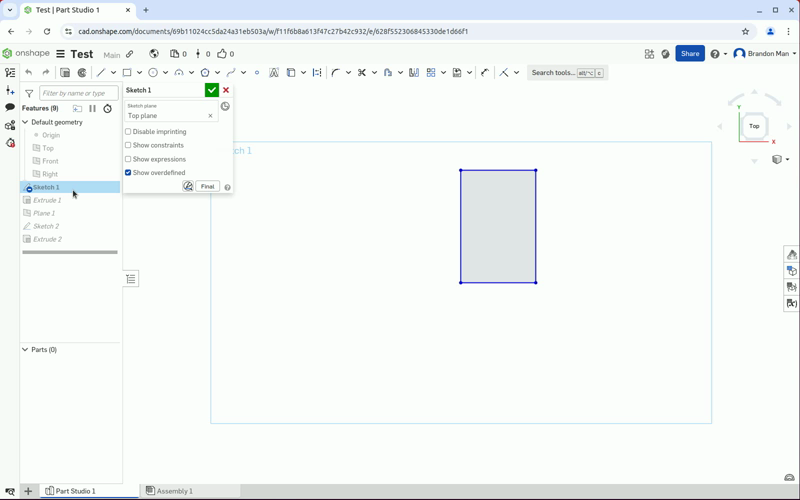
mouse_move(229, 92)
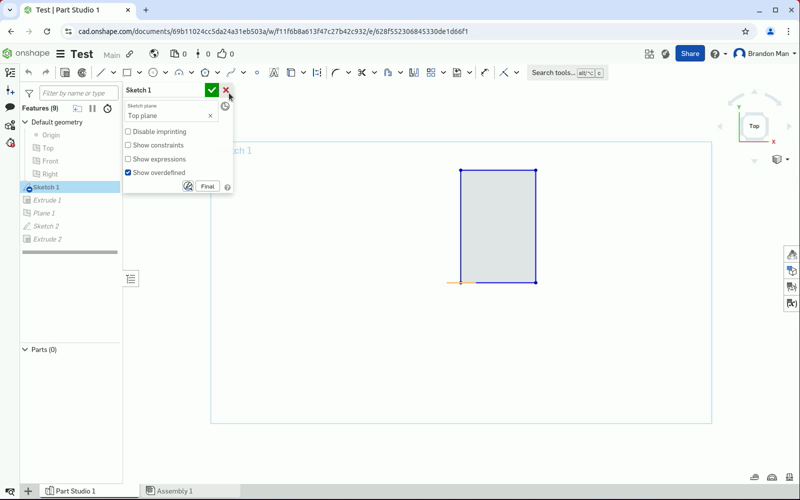
click(229, 92)
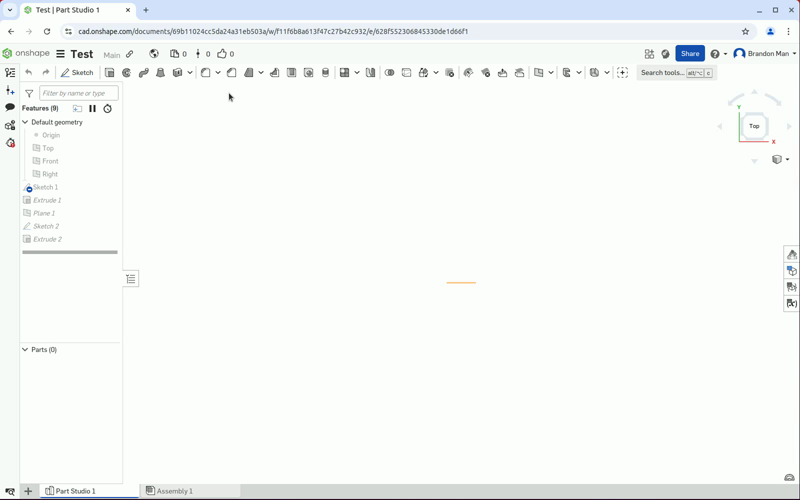
key(shift+s)
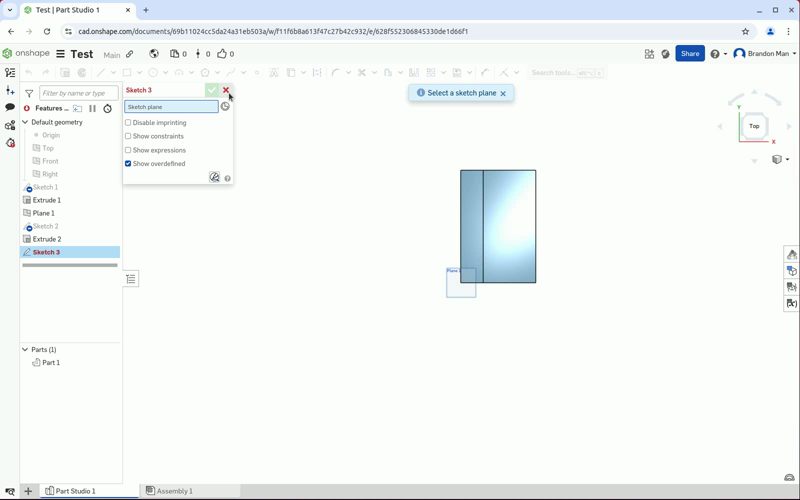
mouse_move(73, 215)
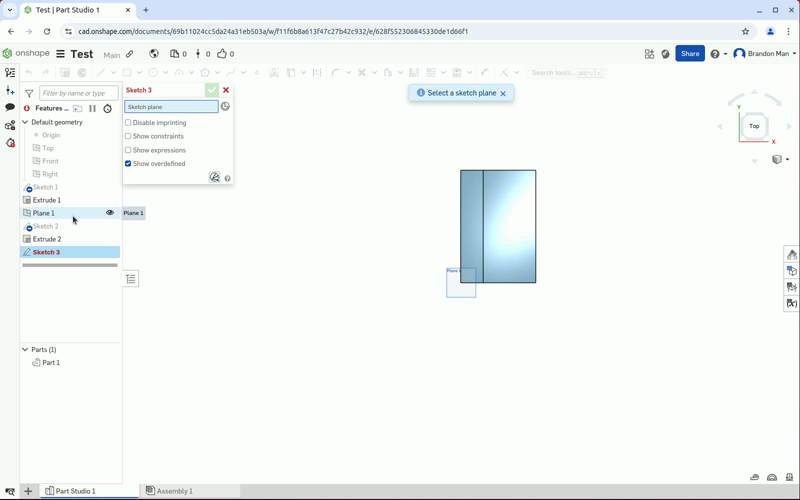
click(73, 215)
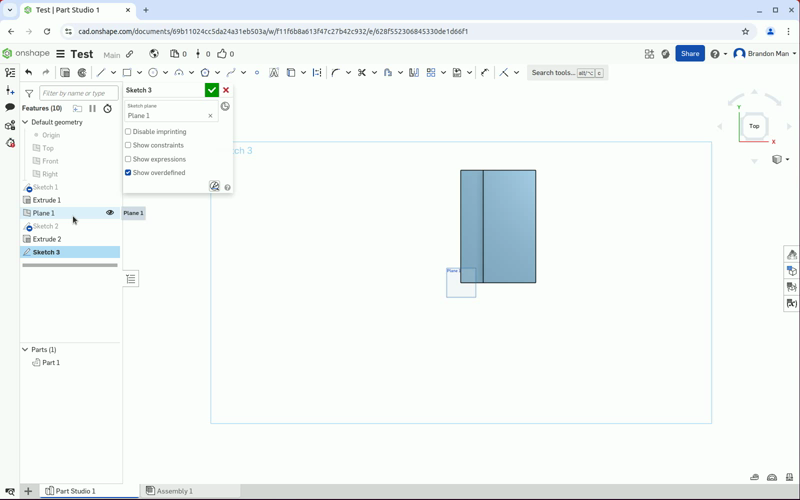
mouse_move(73, 352)
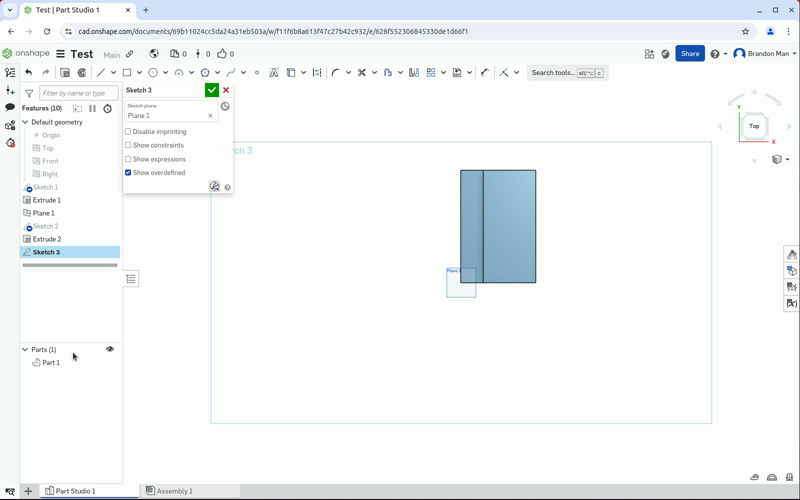
key(y)
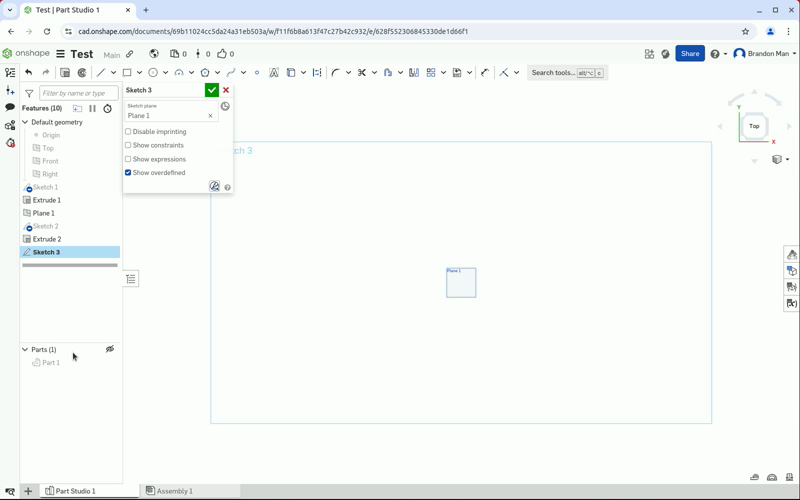
key(c)
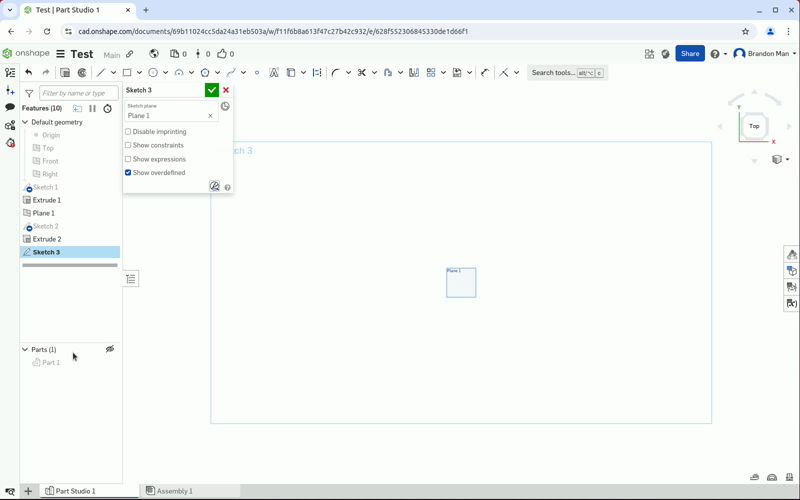
key_down(shift)
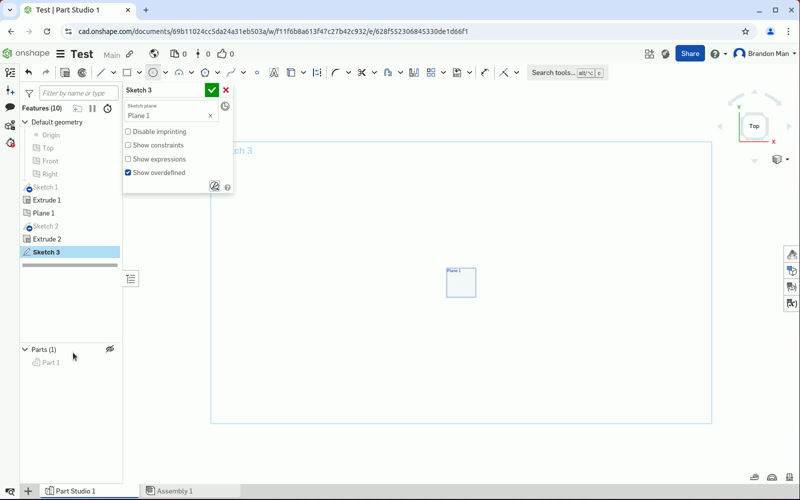
mouse_move(510, 226)
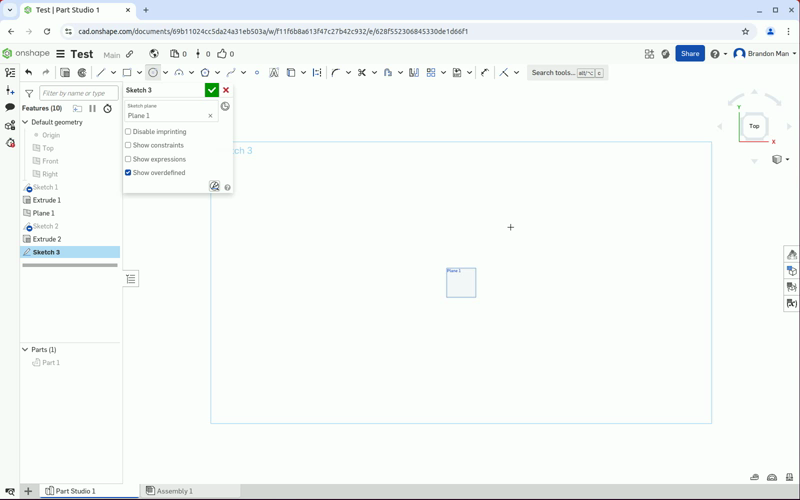
click(510, 226)
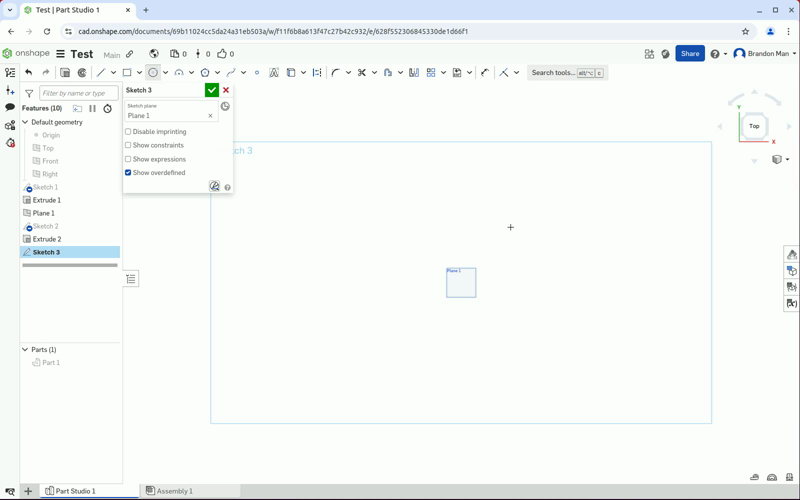
key_up(shift)
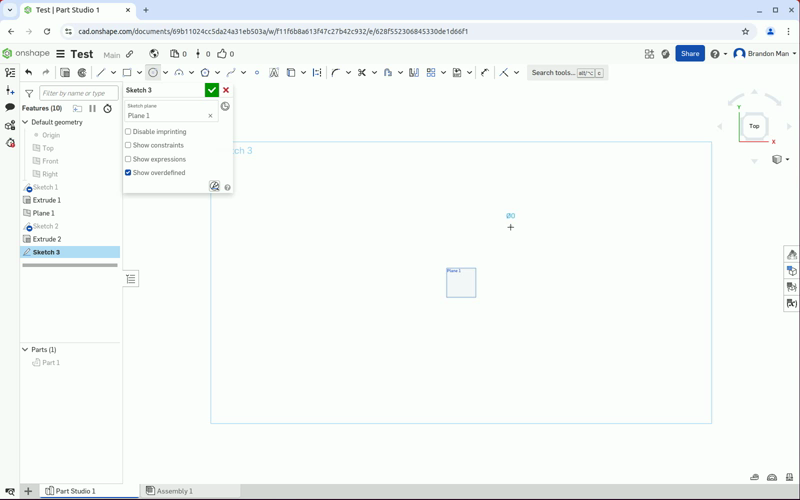
mouse_move(526, 226)
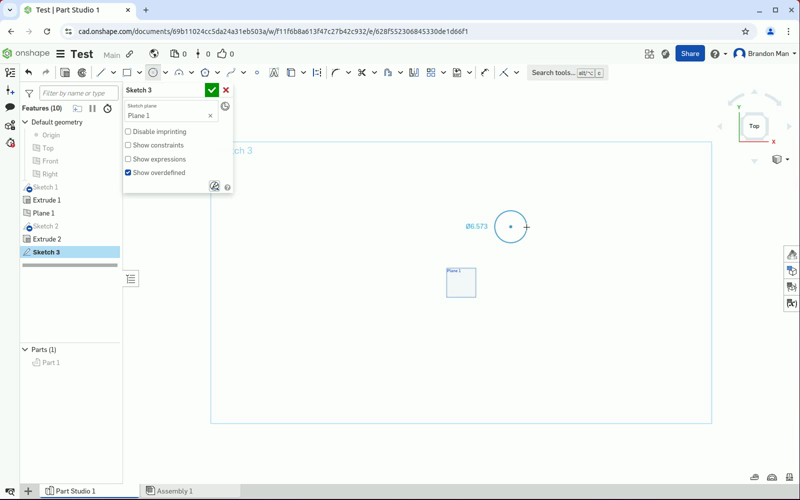
click(526, 226)
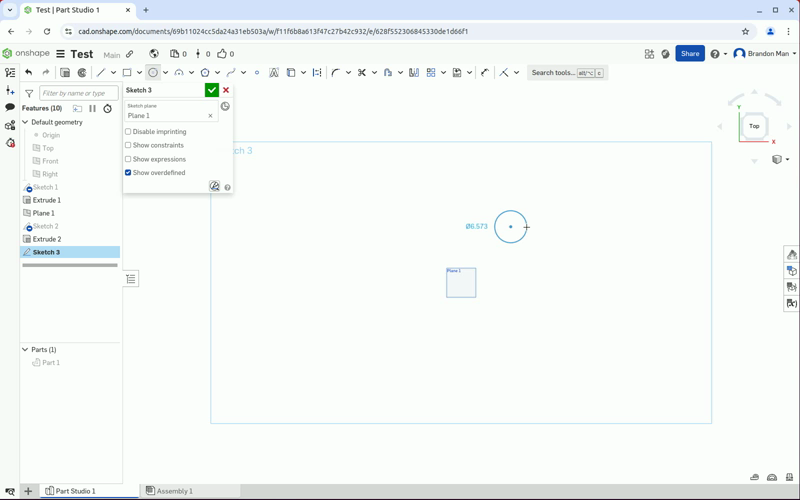
key(esc)
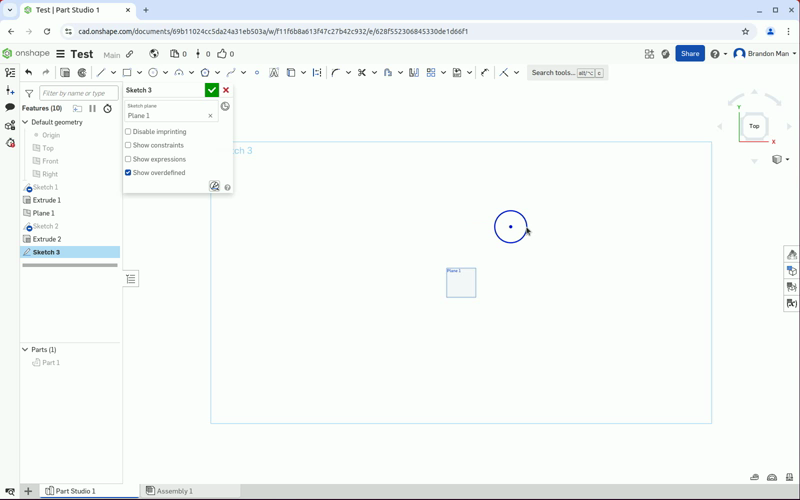
mouse_move(508, 241)
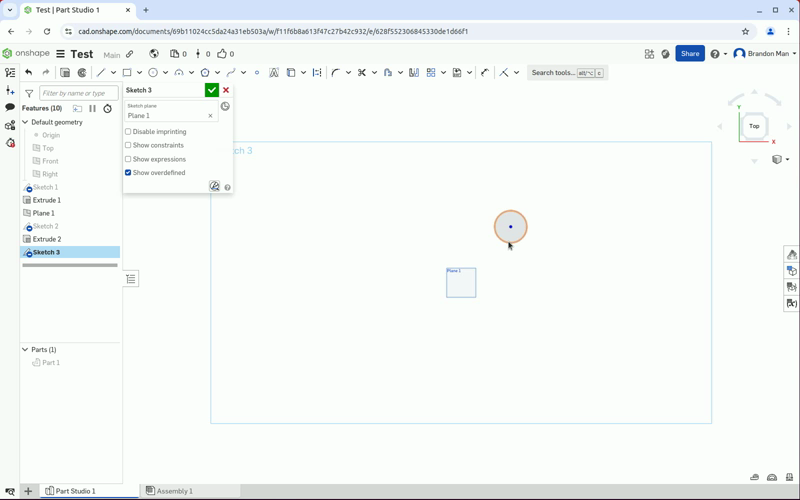
scroll(6)
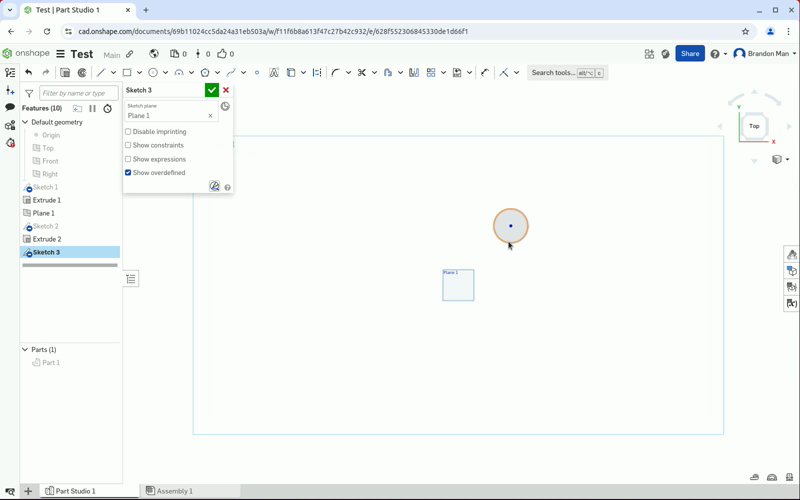
scroll(6)
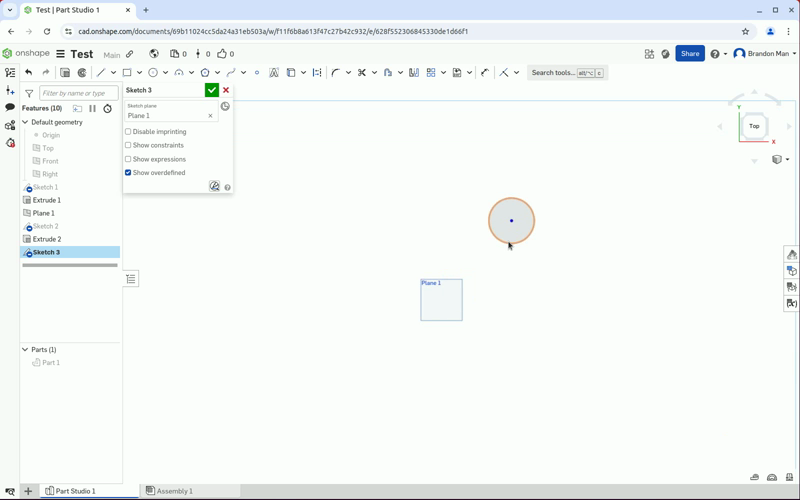
scroll(6)
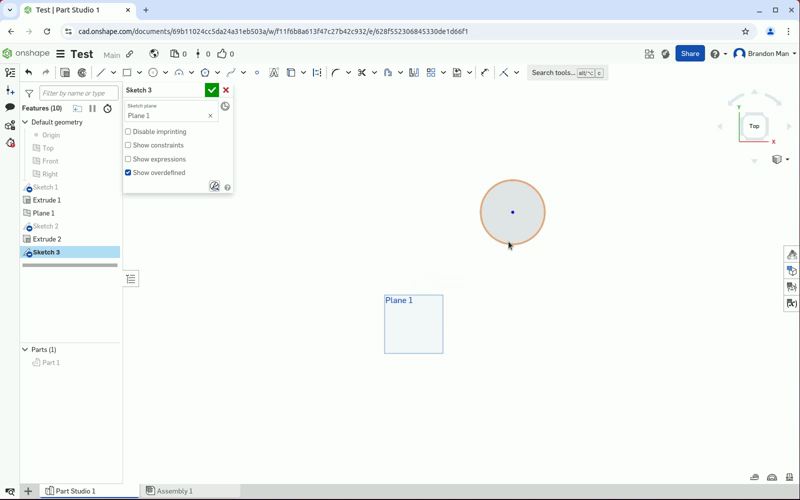
scroll(6)
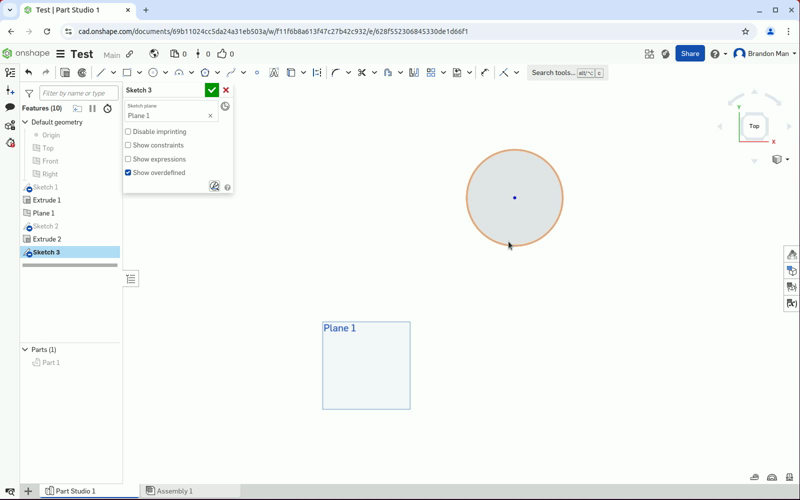
scroll(6)
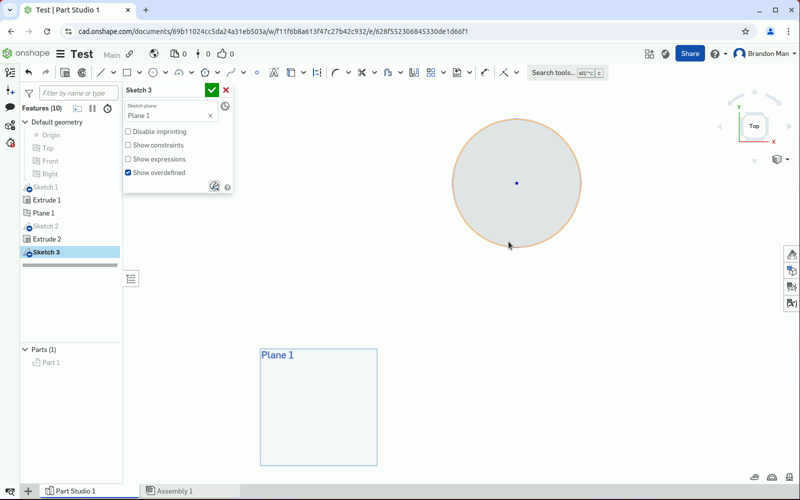
scroll(6)
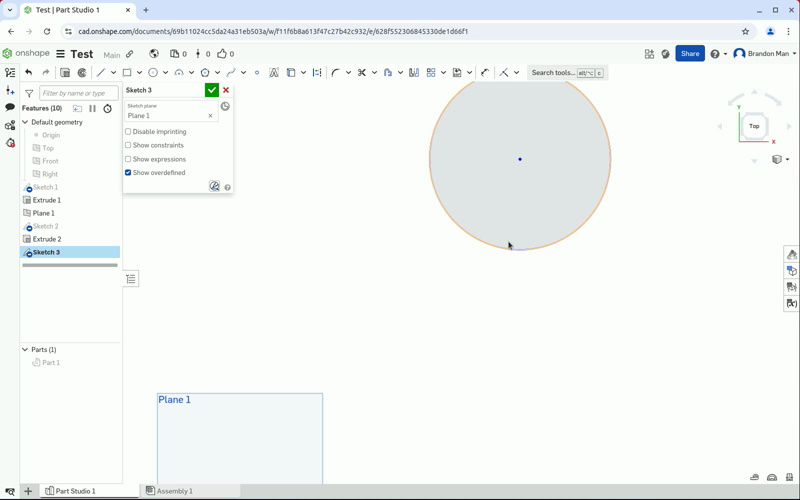
scroll(6)
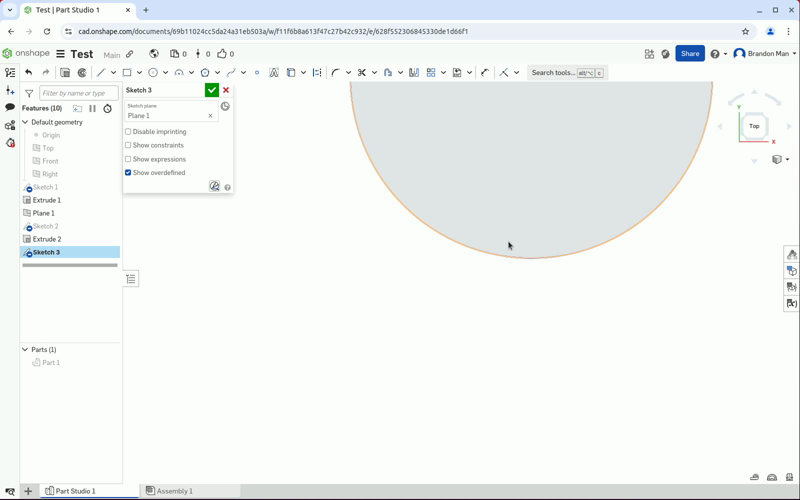
click(508, 241)
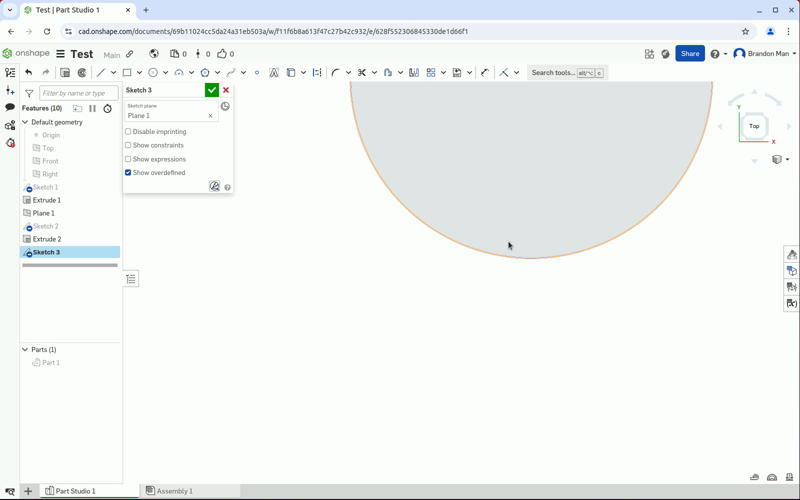
scroll(-6)
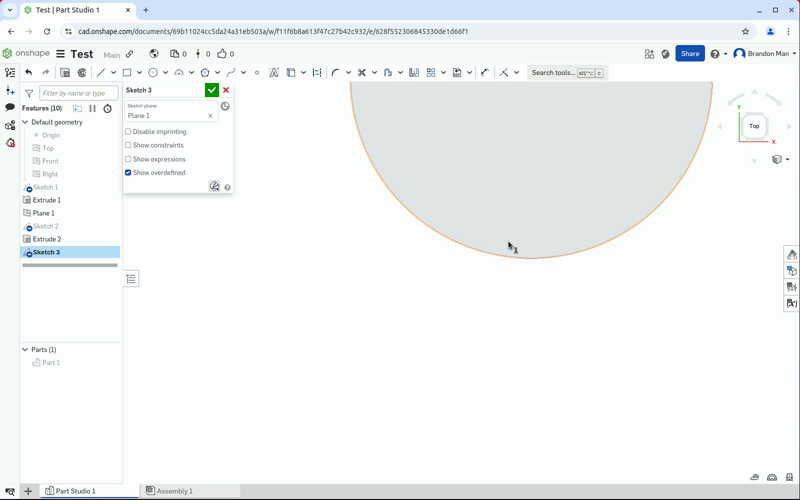
scroll(-6)
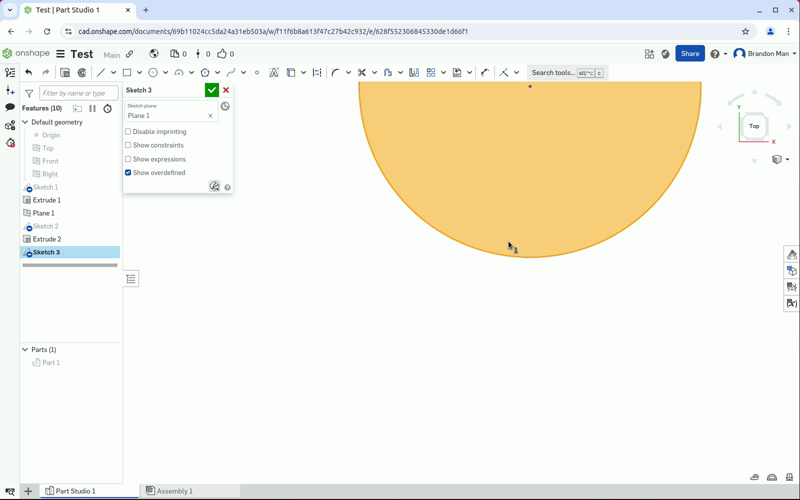
scroll(-6)
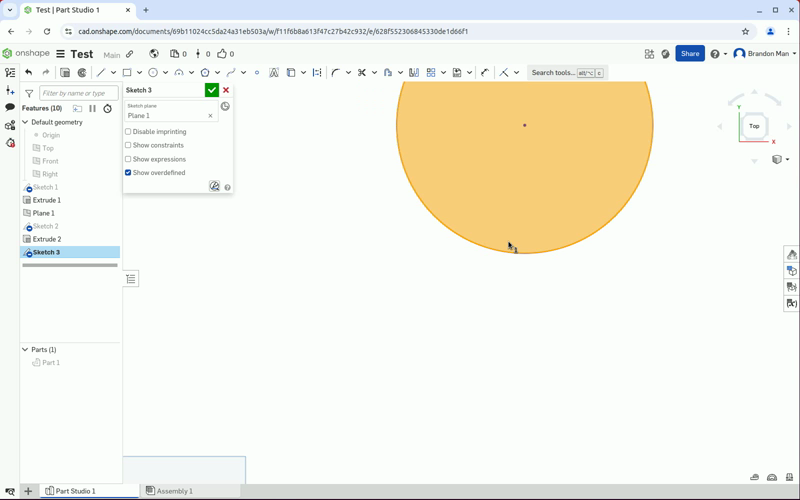
scroll(-6)
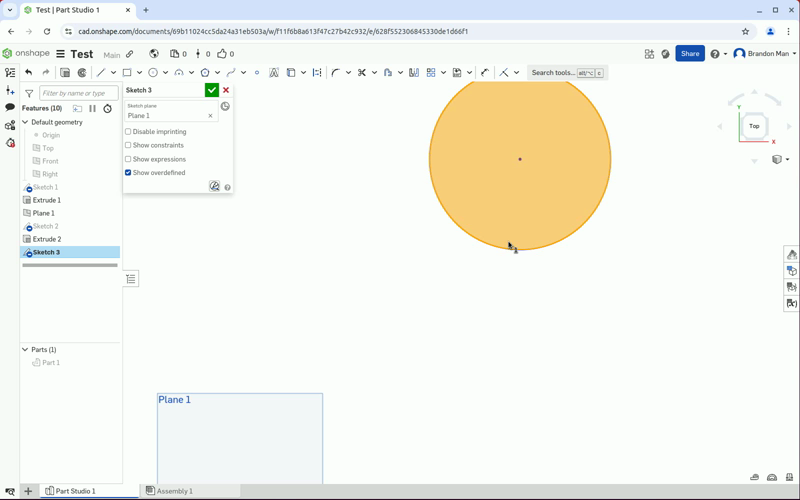
scroll(-6)
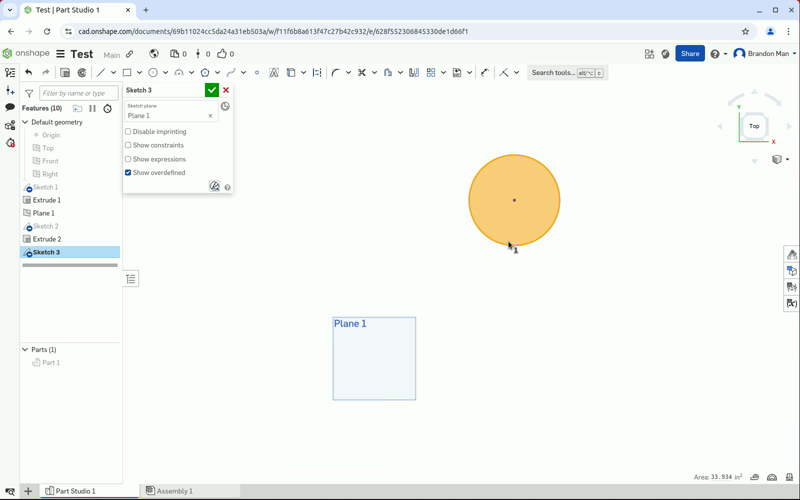
scroll(-6)
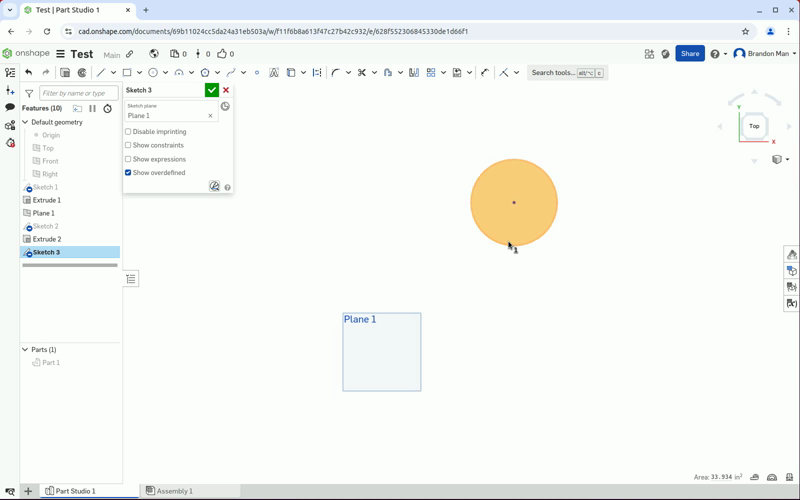
scroll(-6)
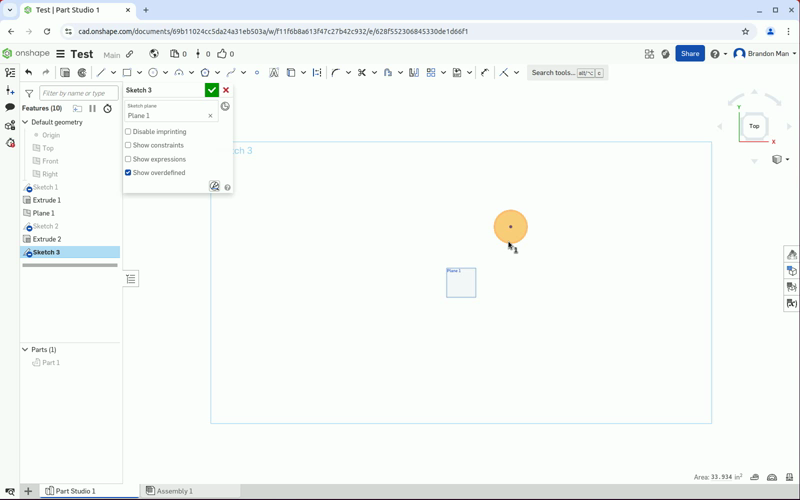
mouse_move(73, 352)
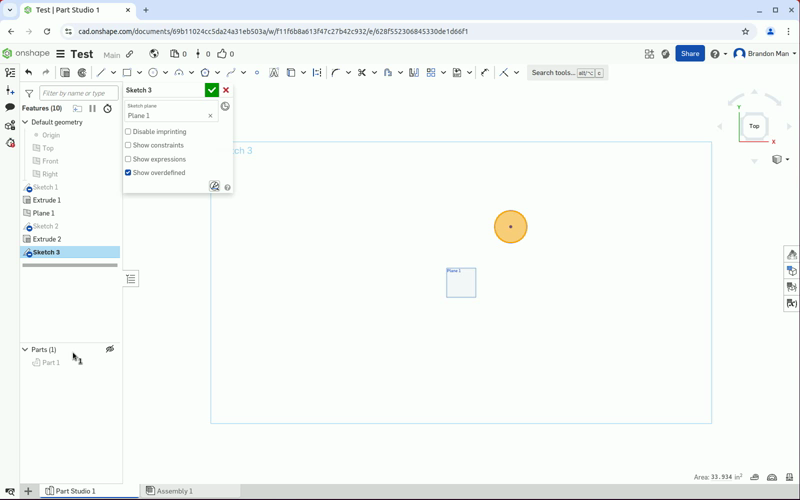
key(shift+y)
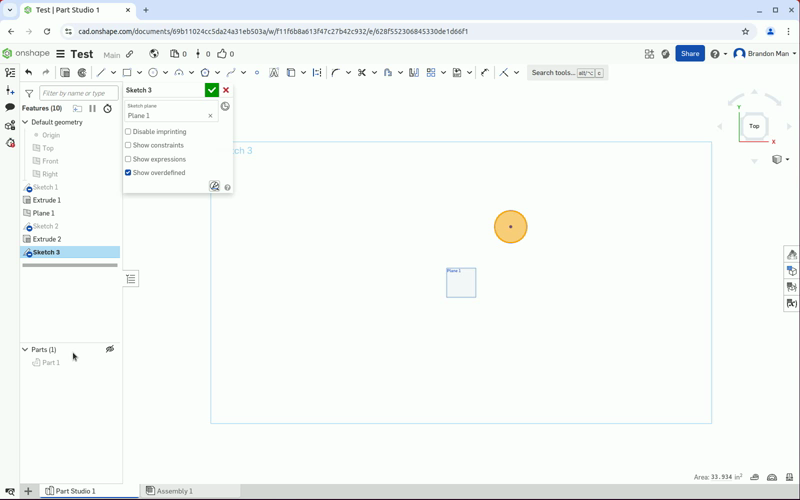
key(shift+e)
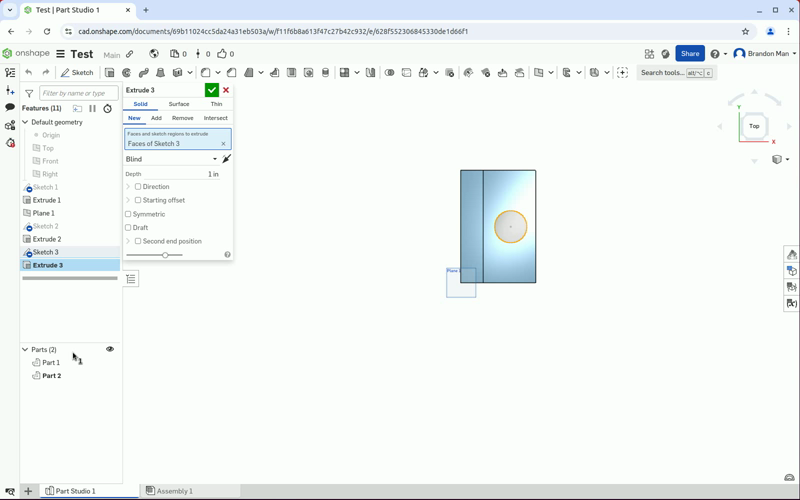
mouse_move(143, 106)
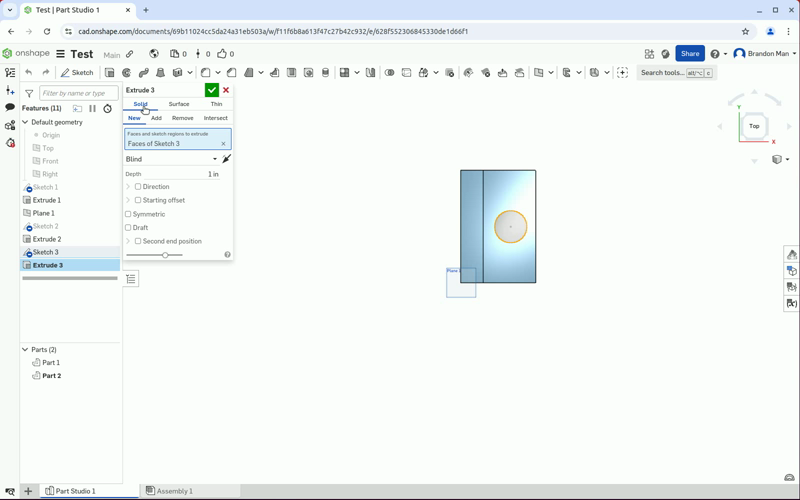
click(143, 106)
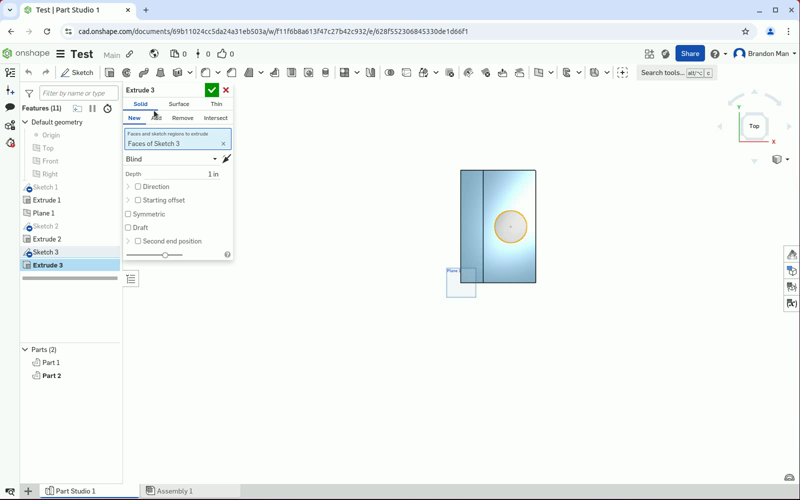
mouse_move(186, 120)
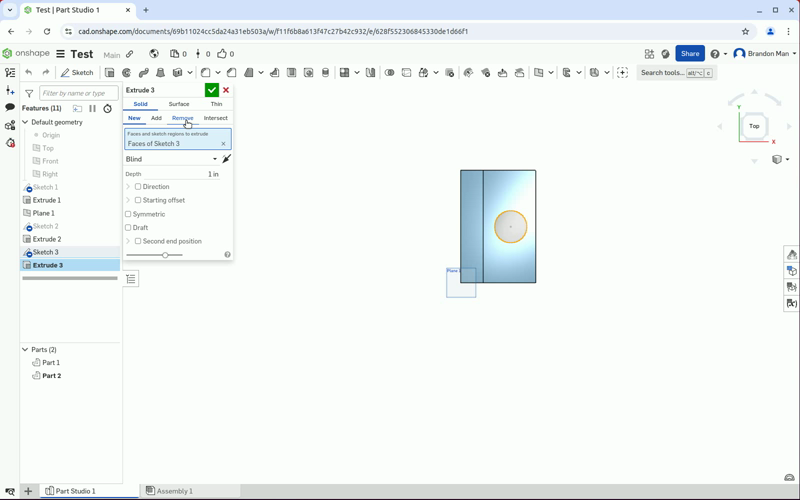
click(186, 120)
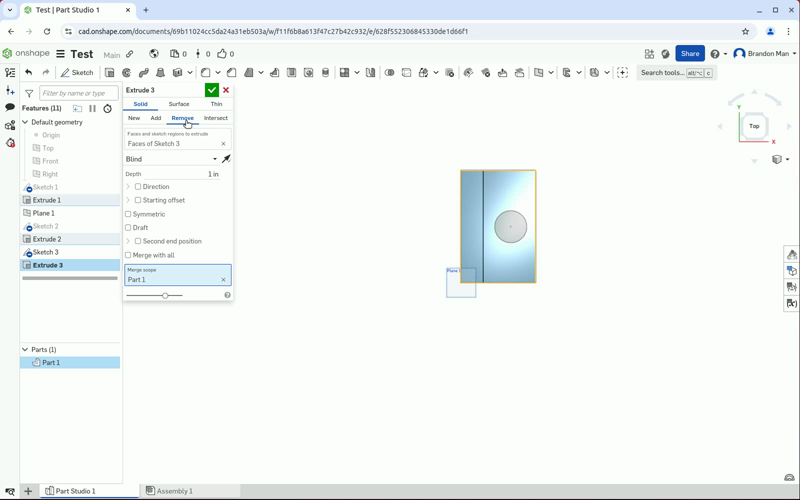
key(tab, 4)
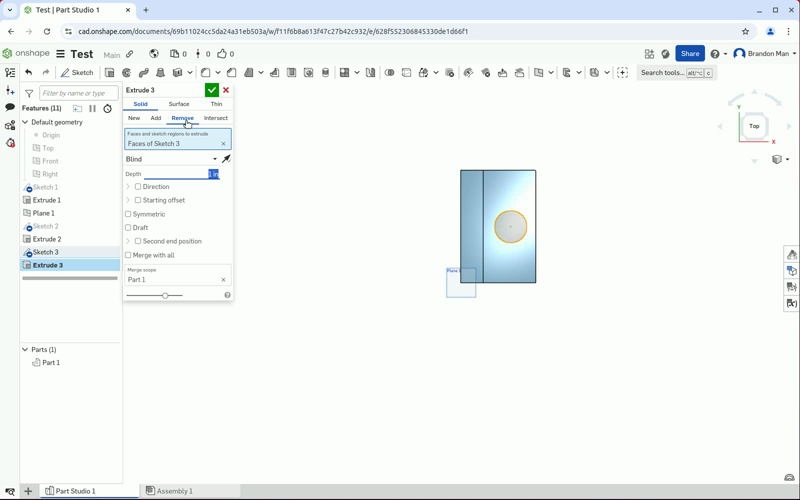
text(30.811)
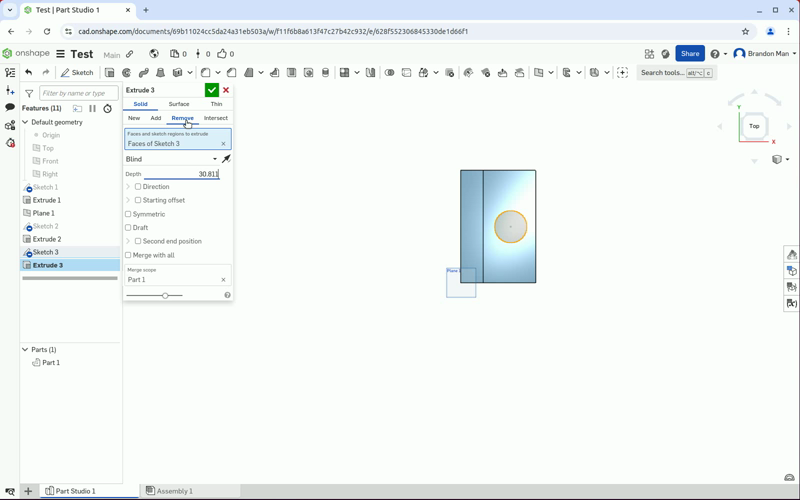
key(tab, 6)
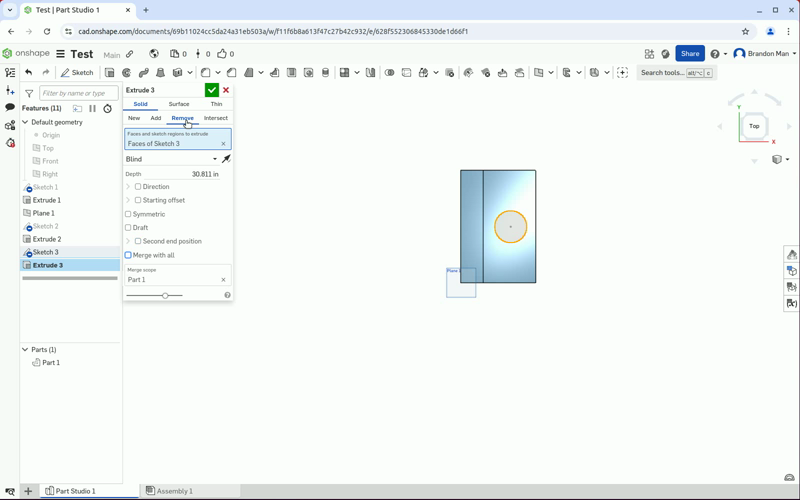
key(space)
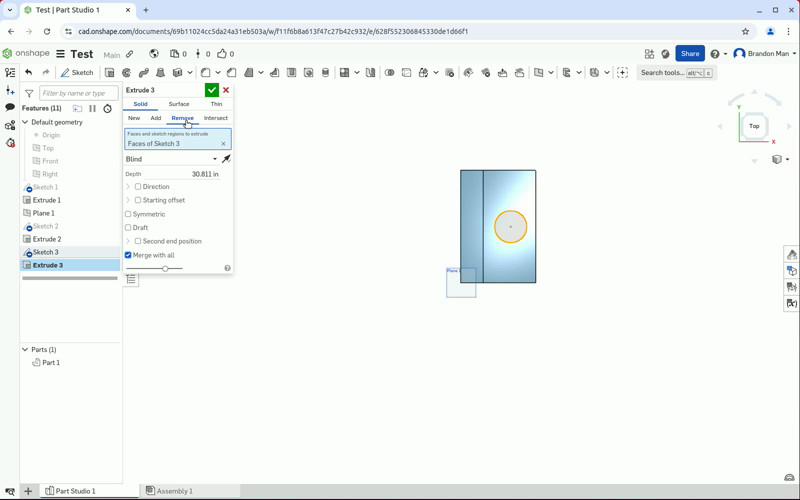
key(enter)
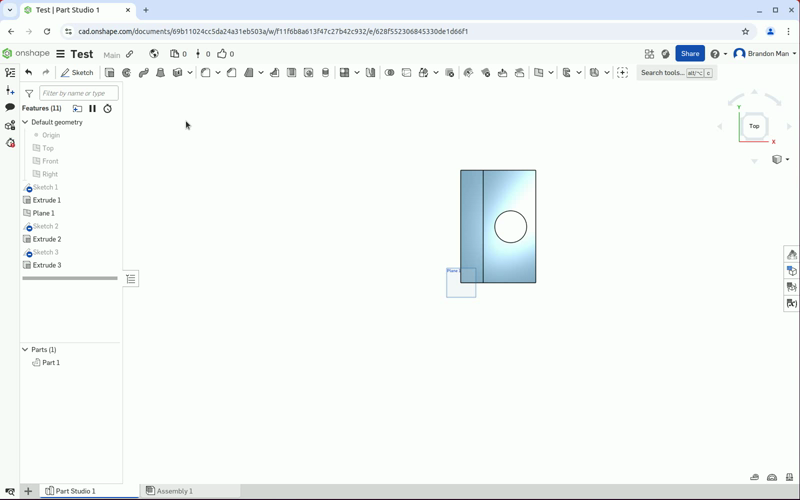
key(shift+h)
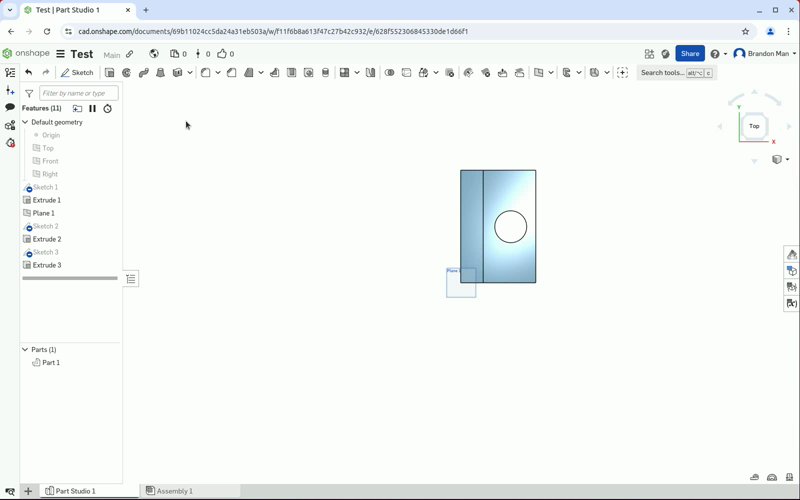
key(shift+h)
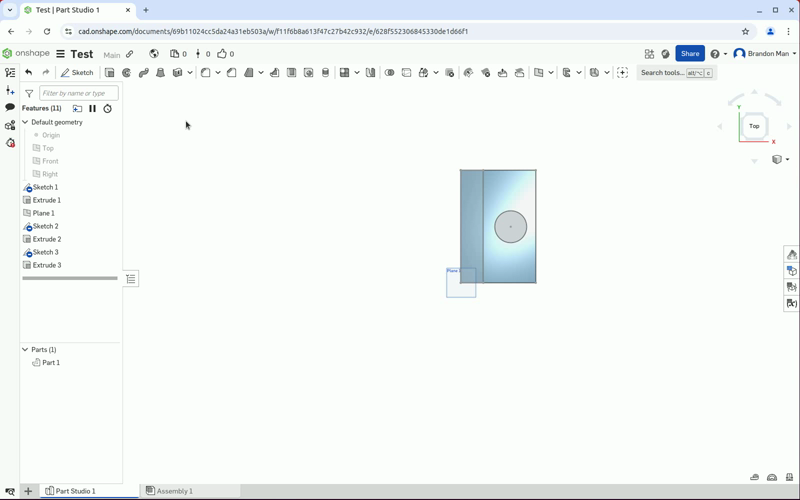
key(shift+7)
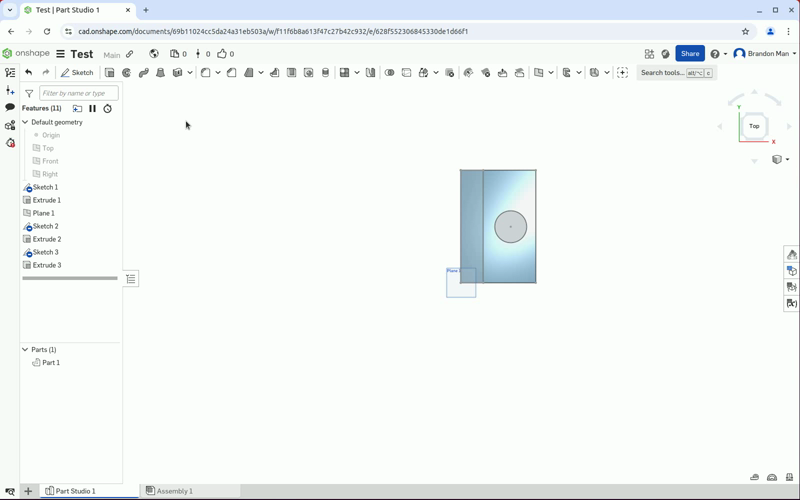
key(up, 3)
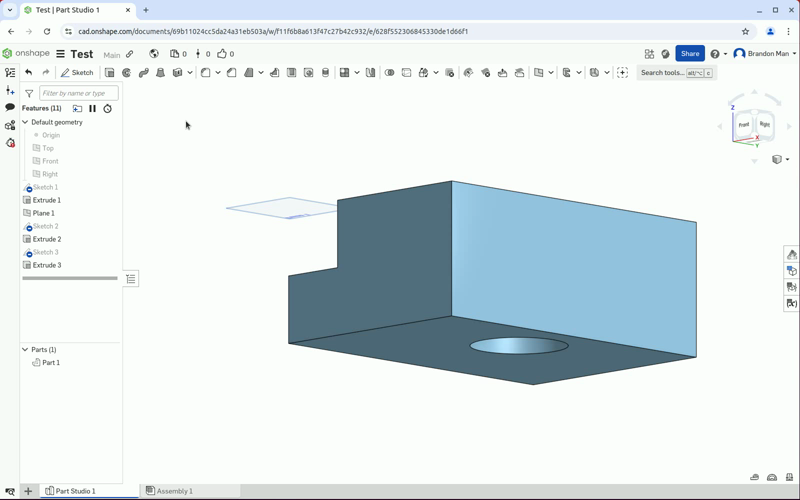
key(left, 3)
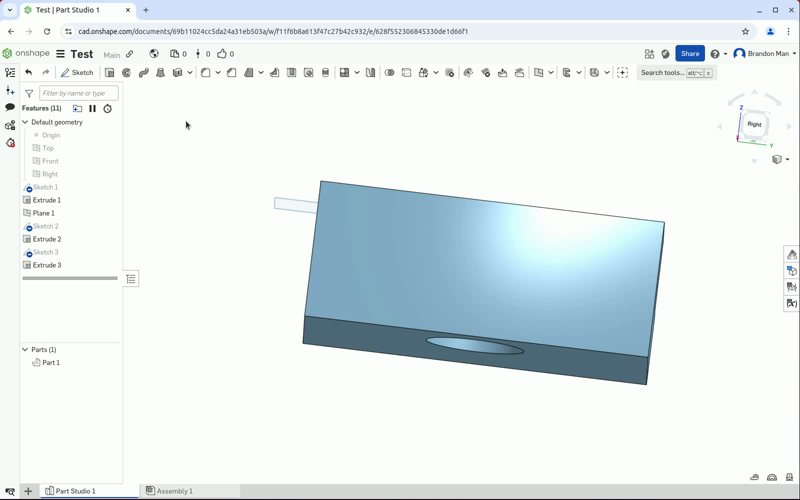
key(right, 3)
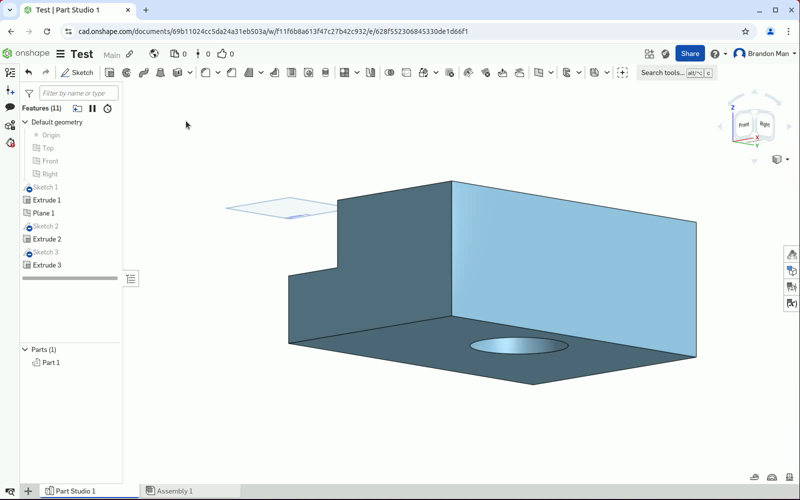
key(down, 3)
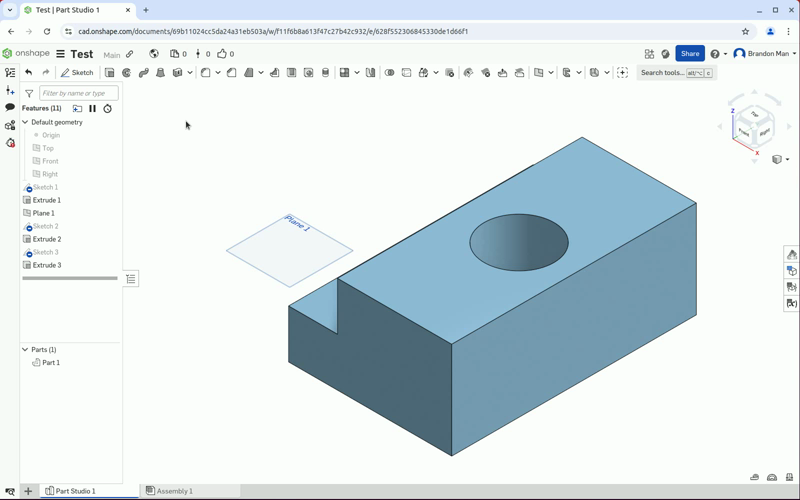
mouse_move(73, 189)
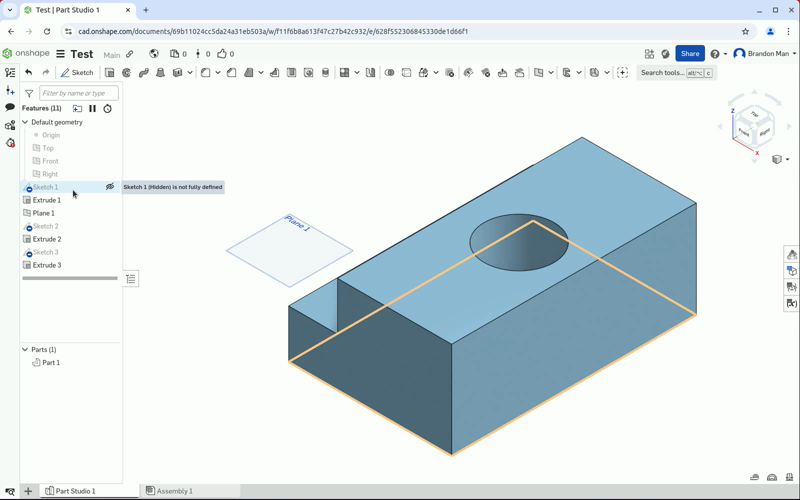
click(73, 189)